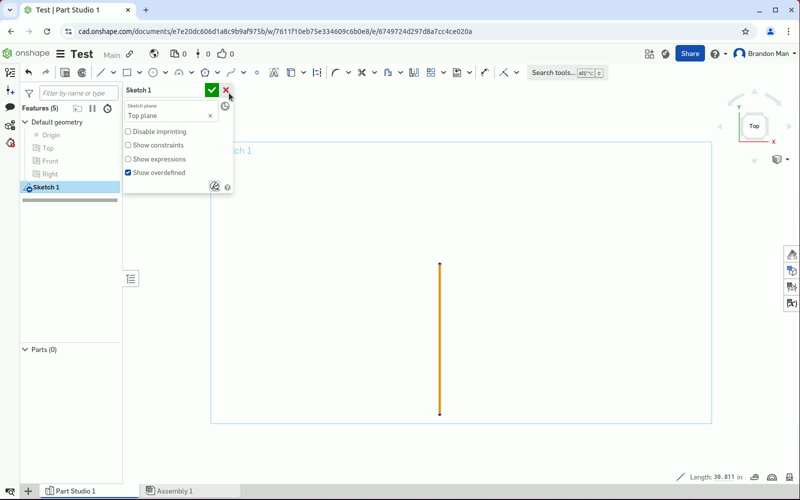
key(shift+h)
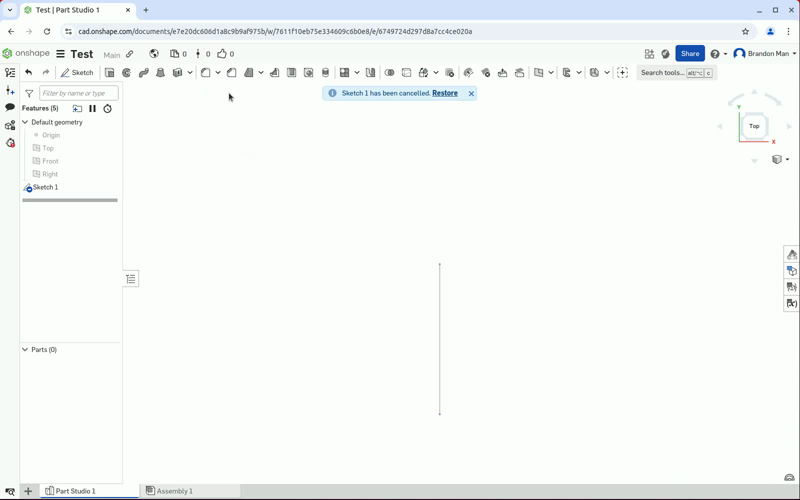
key(shift+s)
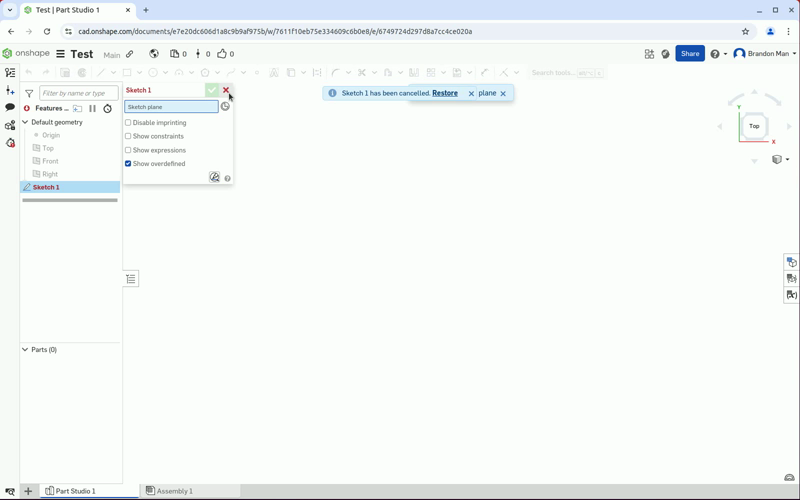
mouse_move(73, 150)
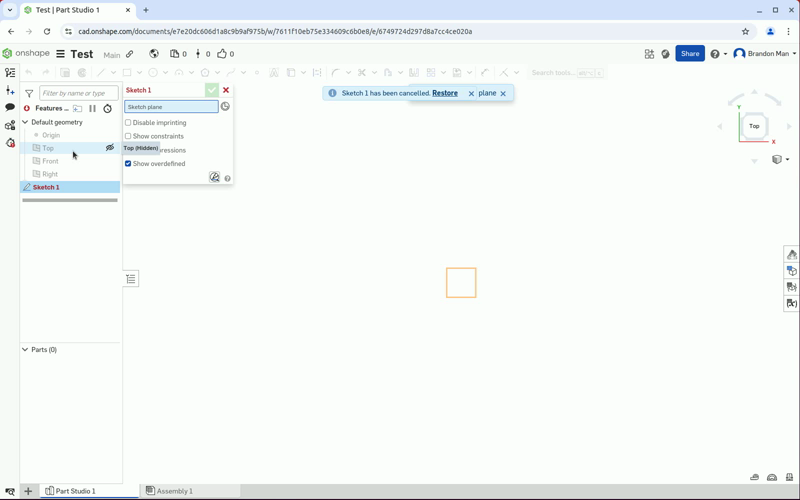
click(73, 150)
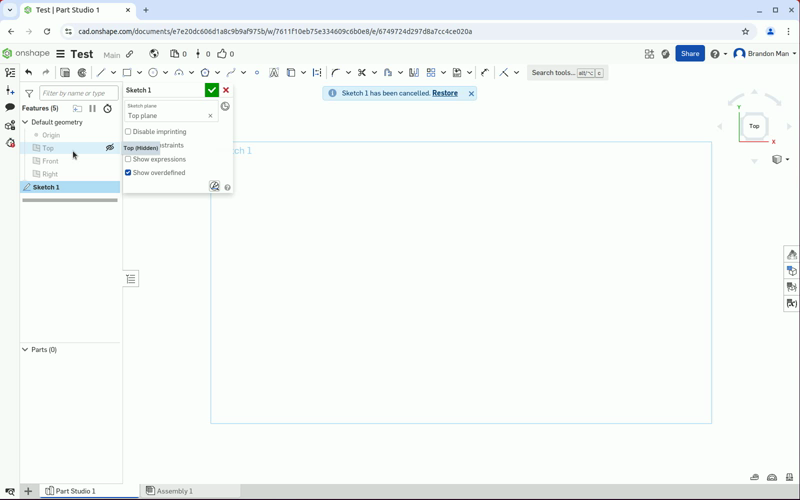
mouse_move(73, 352)
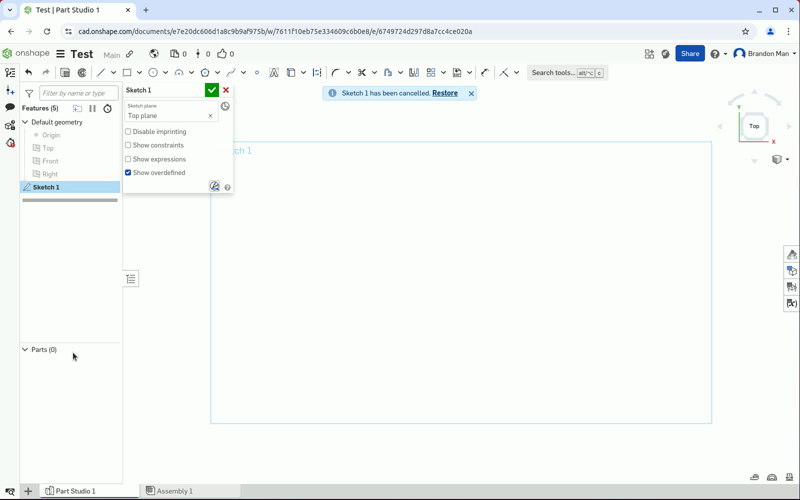
key(y)
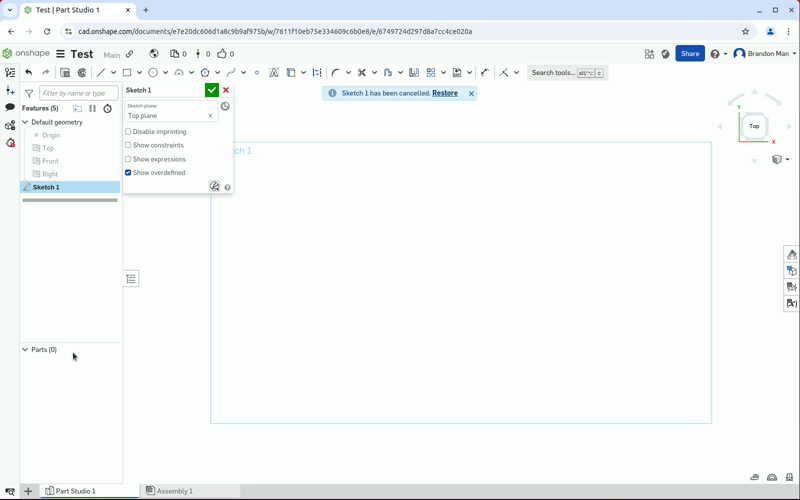
key(c)
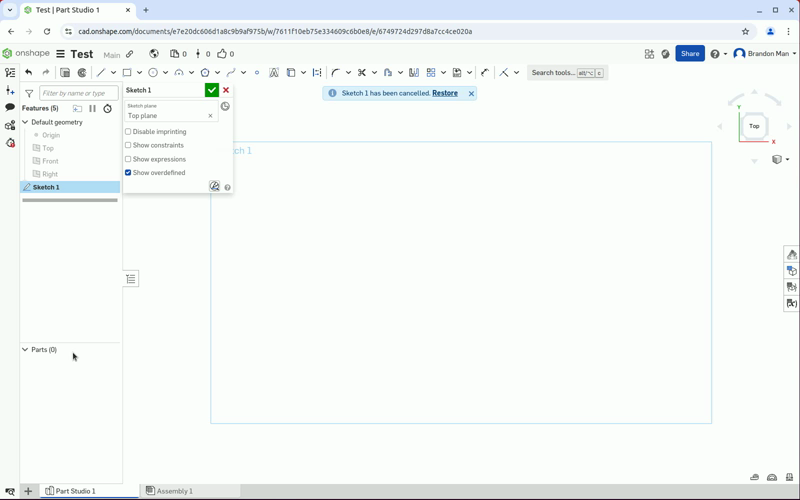
key_down(shift)
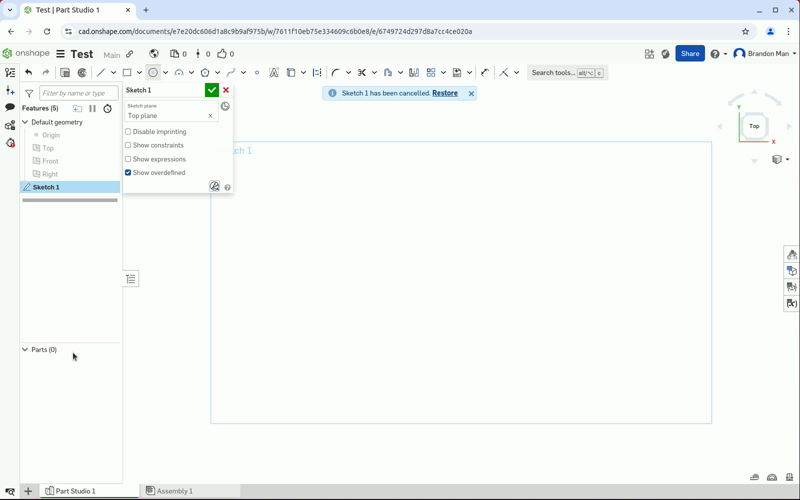
mouse_move(392, 282)
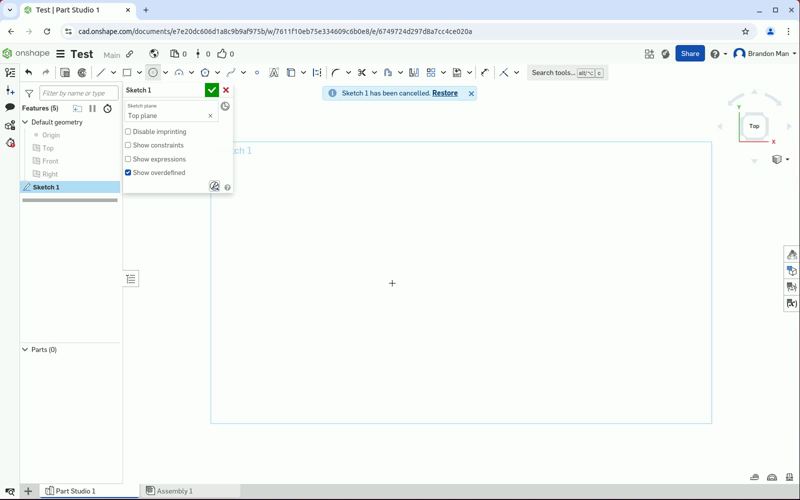
click(392, 282)
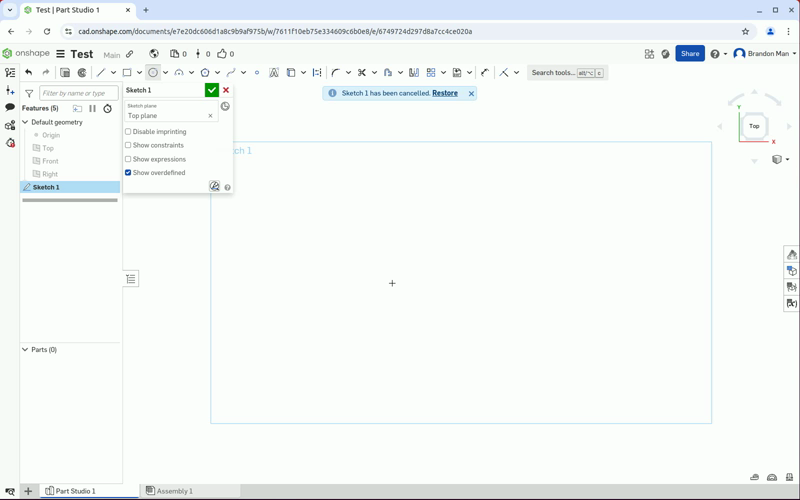
key_up(shift)
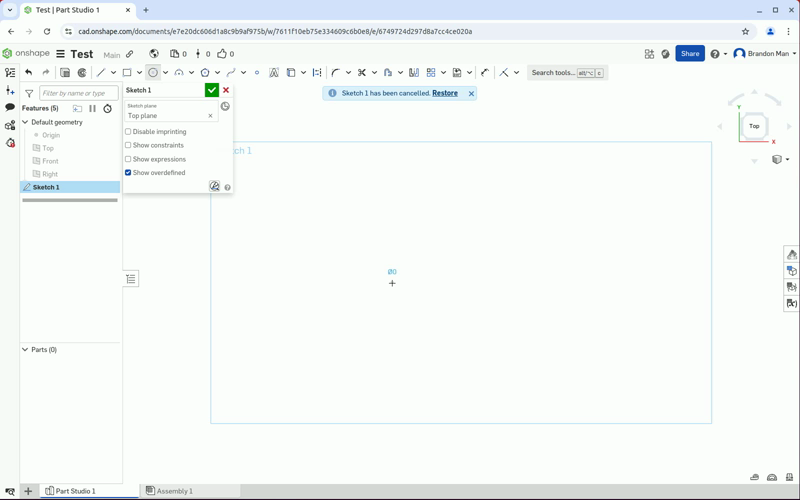
mouse_move(435, 282)
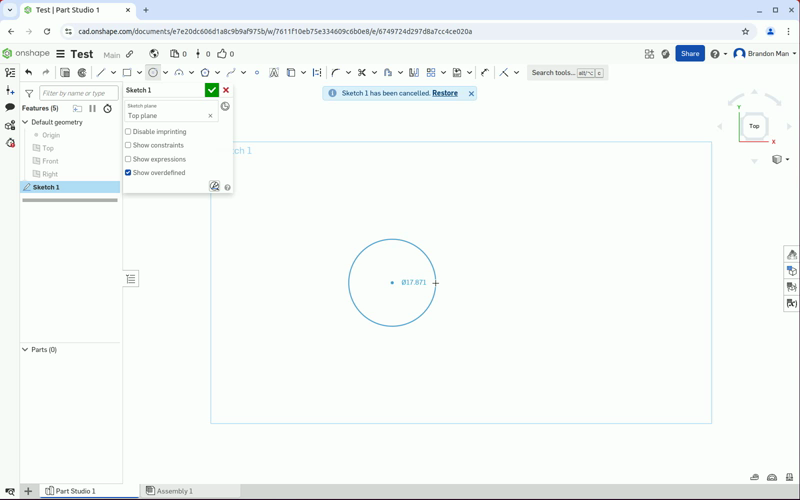
click(435, 282)
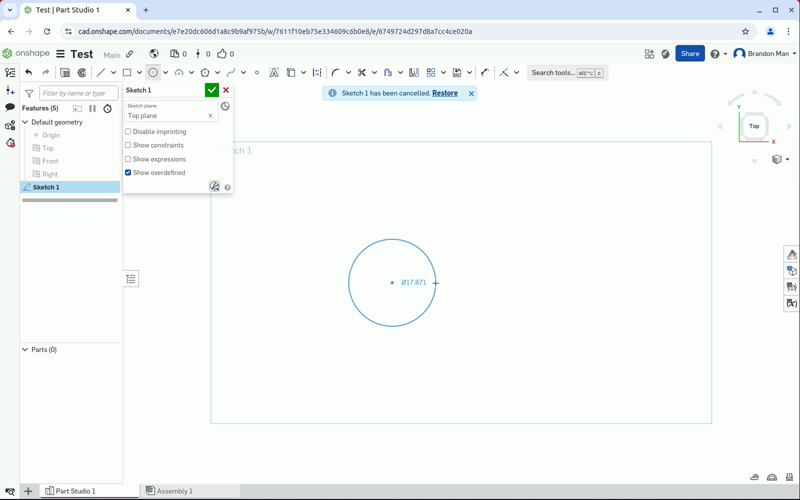
key(esc)
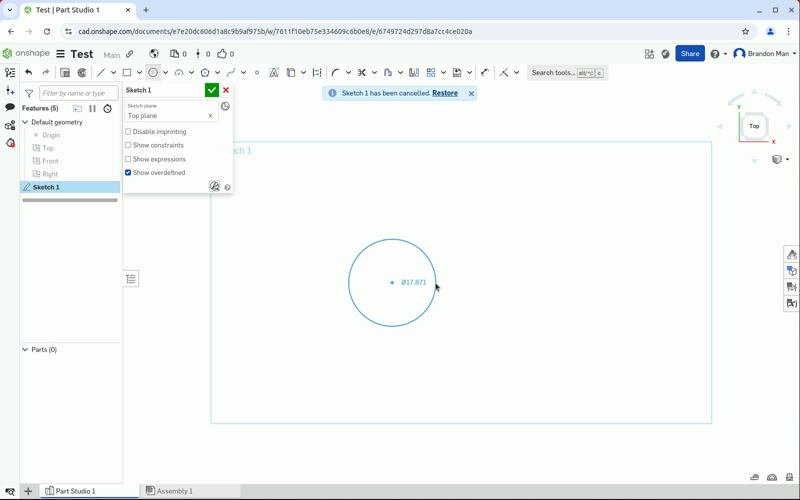
key(c)
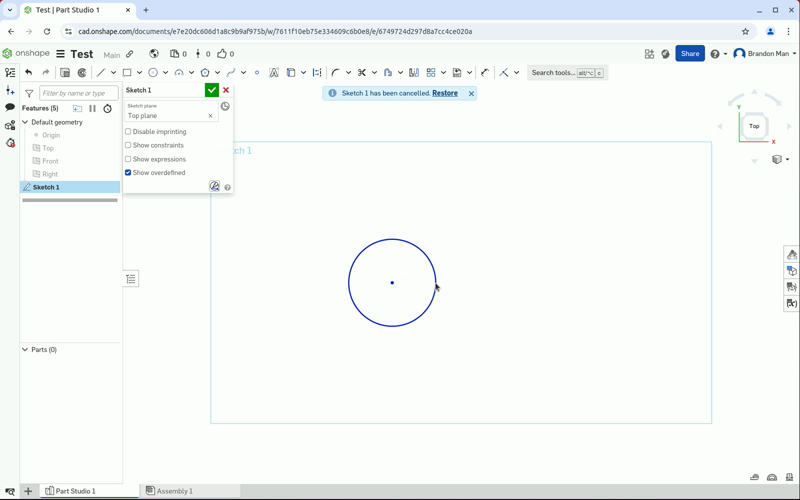
key_down(shift)
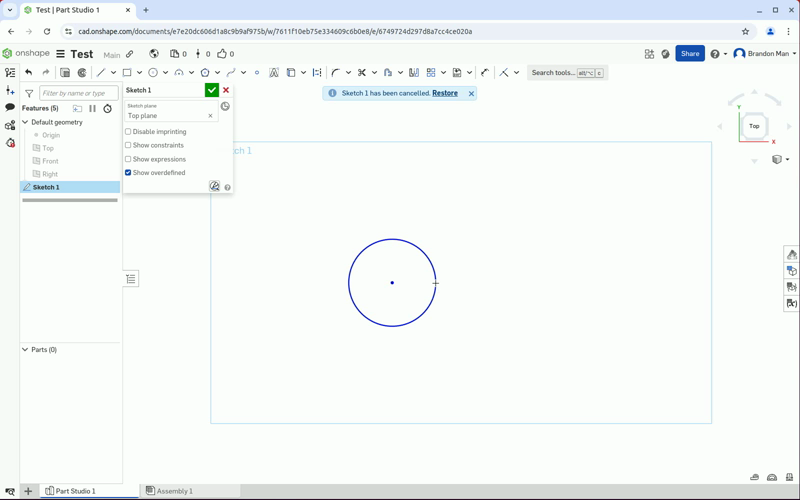
mouse_move(392, 282)
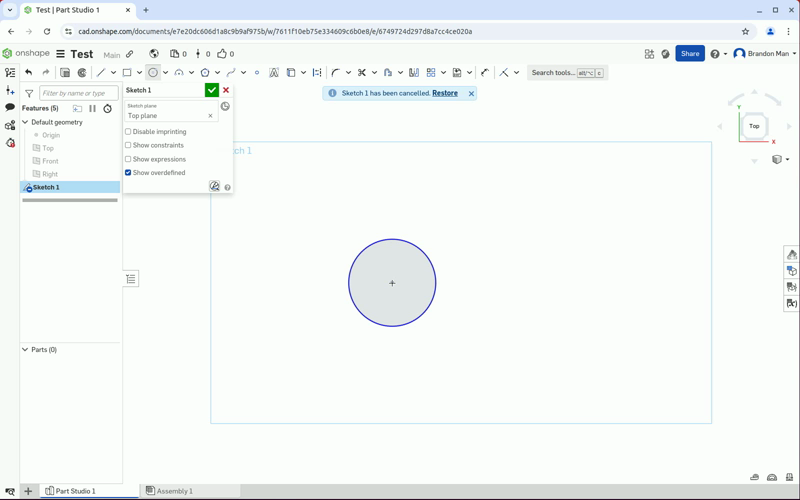
click(392, 282)
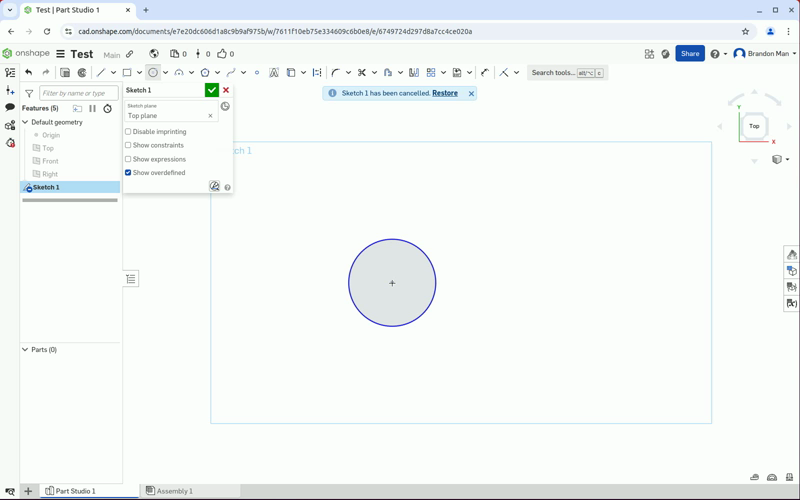
key_up(shift)
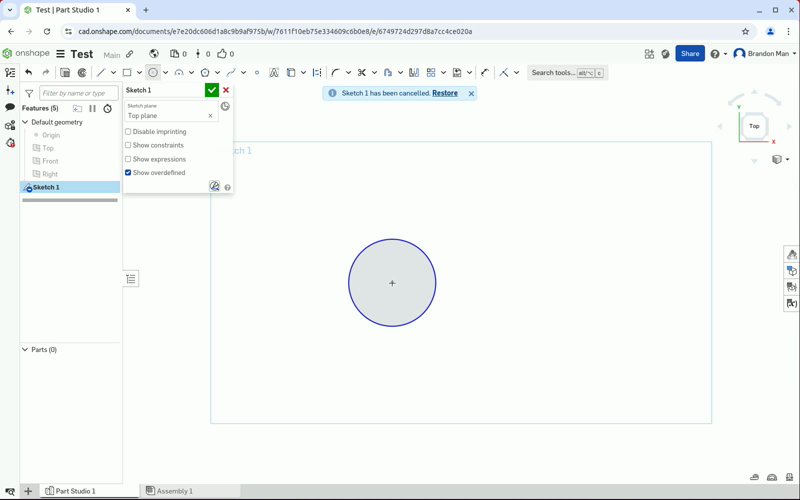
mouse_move(415, 282)
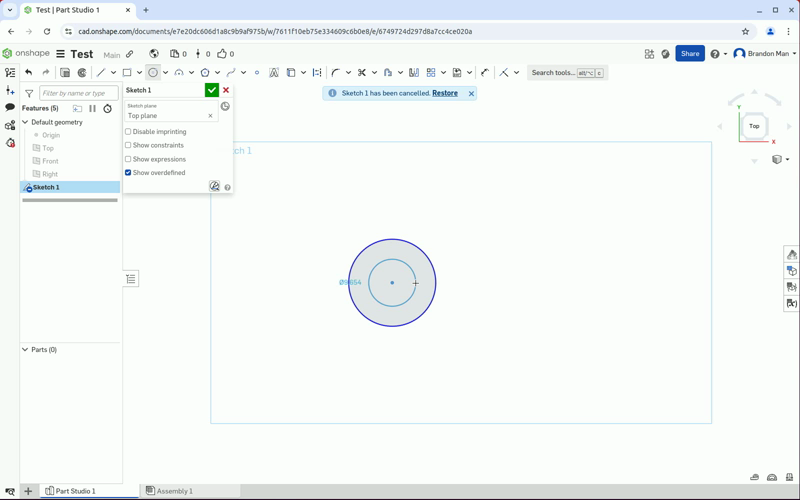
click(415, 282)
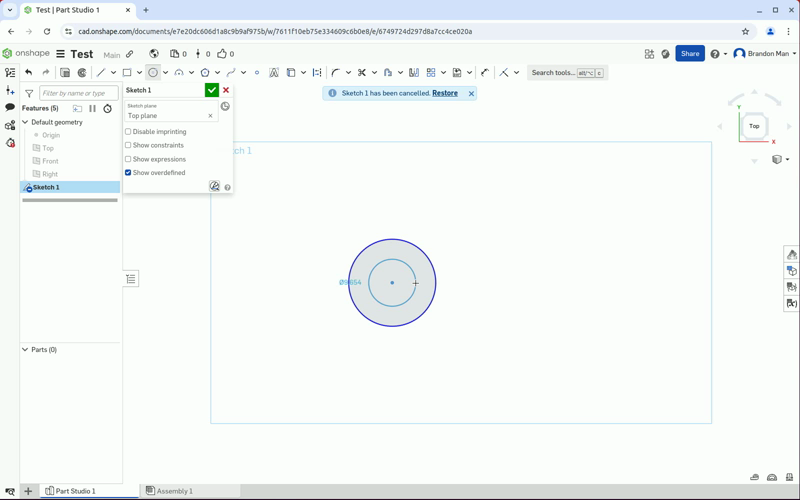
key(esc)
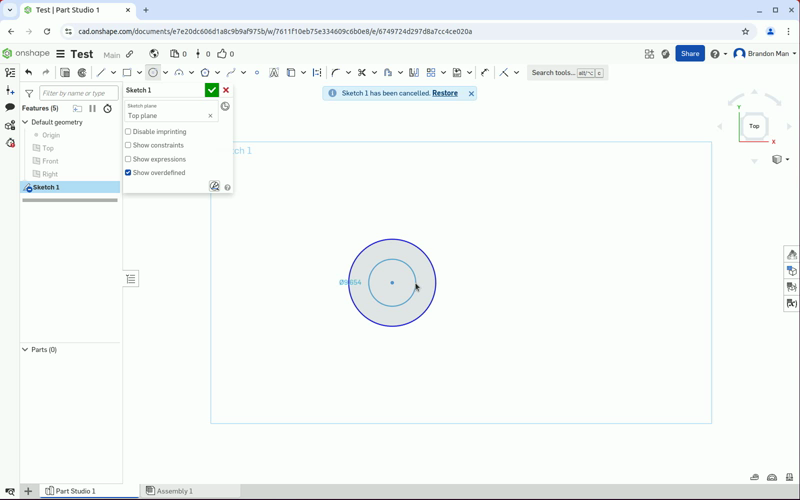
mouse_move(393, 248)
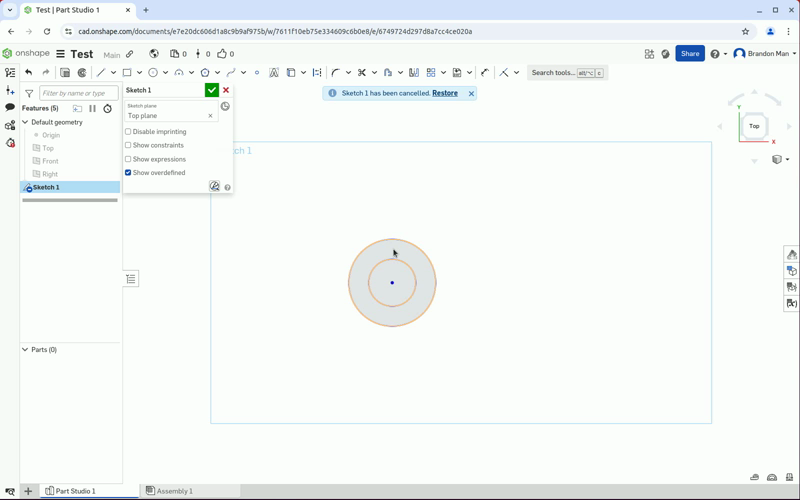
click(393, 248)
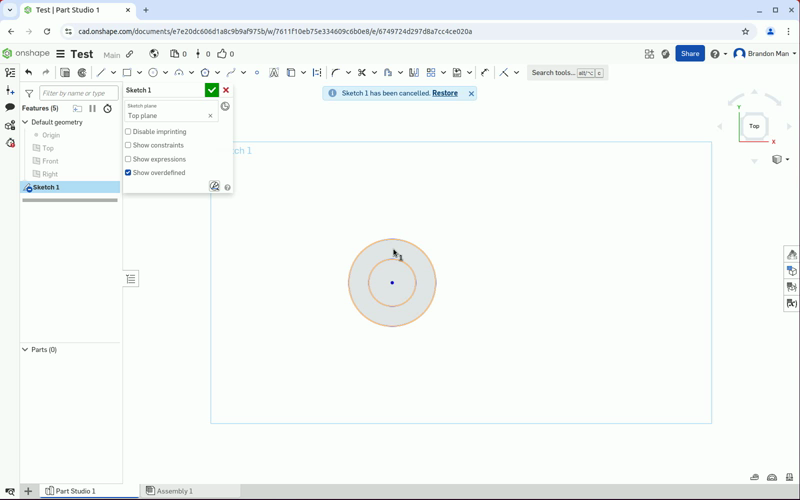
mouse_move(73, 352)
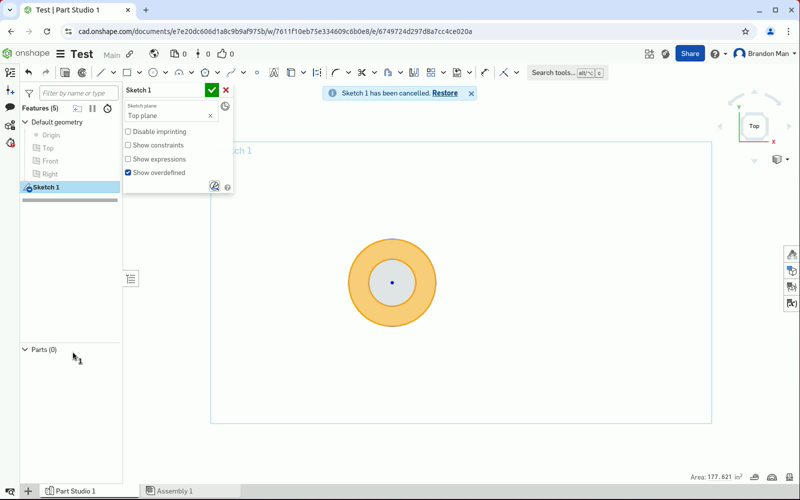
key(shift+y)
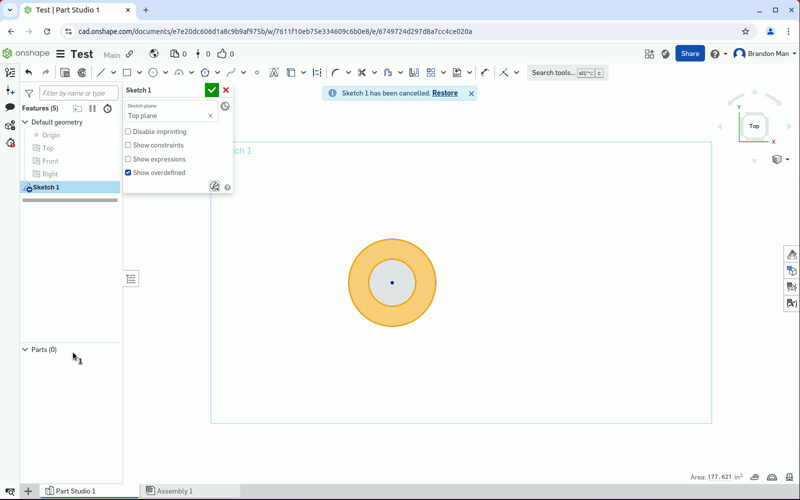
key(shift+e)
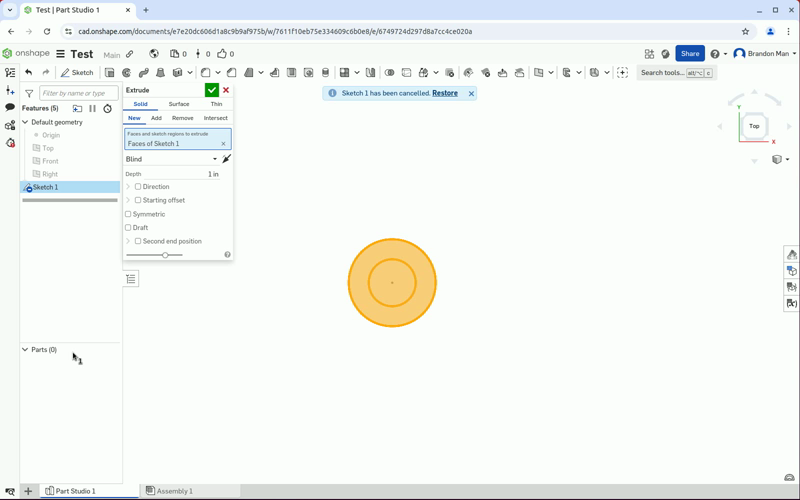
mouse_move(143, 106)
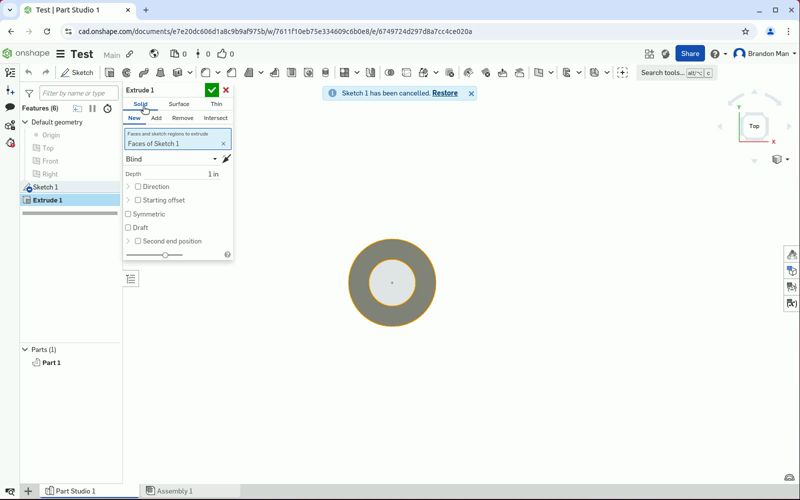
click(143, 106)
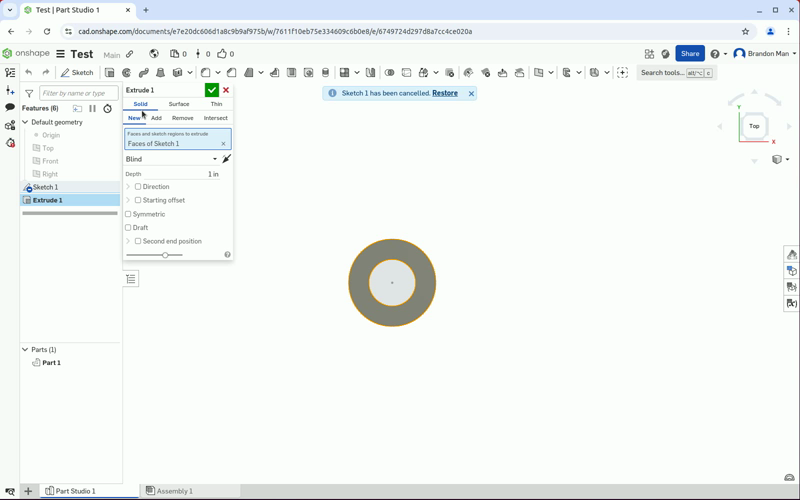
mouse_move(137, 120)
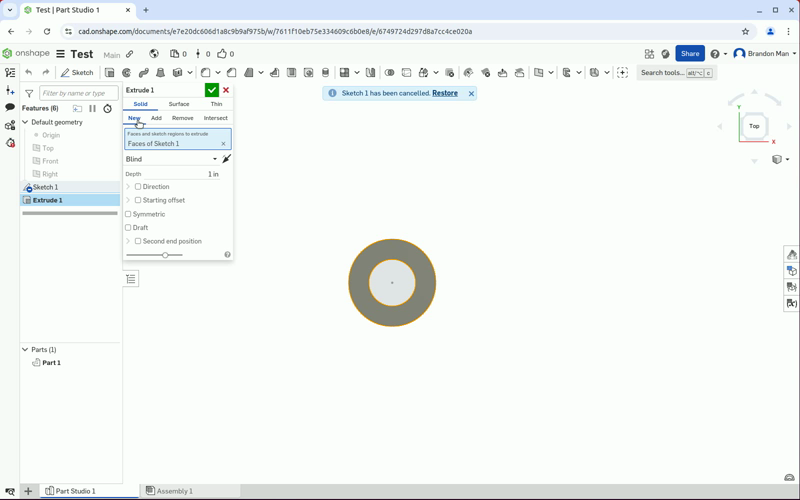
click(137, 120)
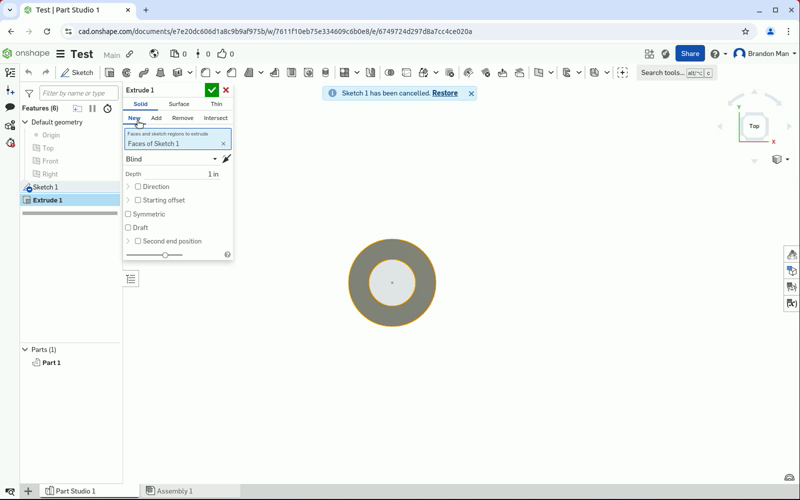
key(tab, 4)
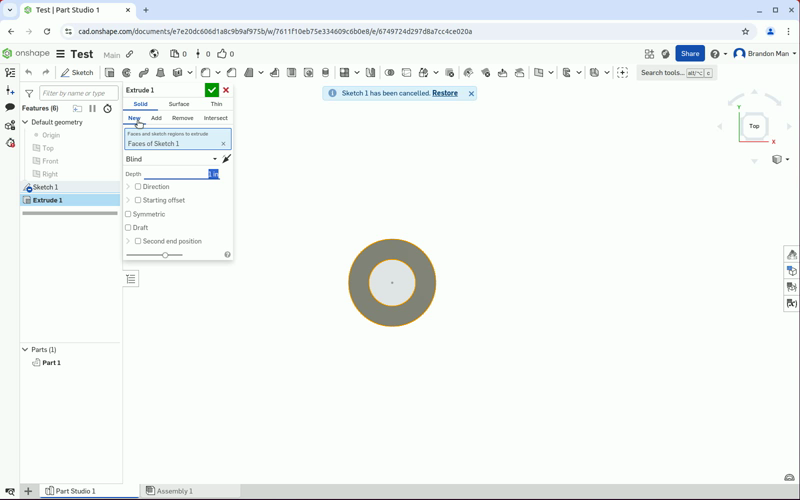
text(7.703)
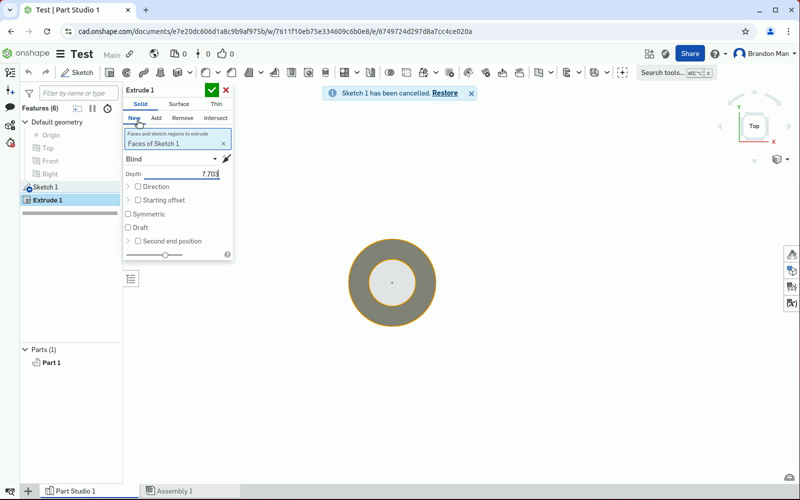
key(enter)
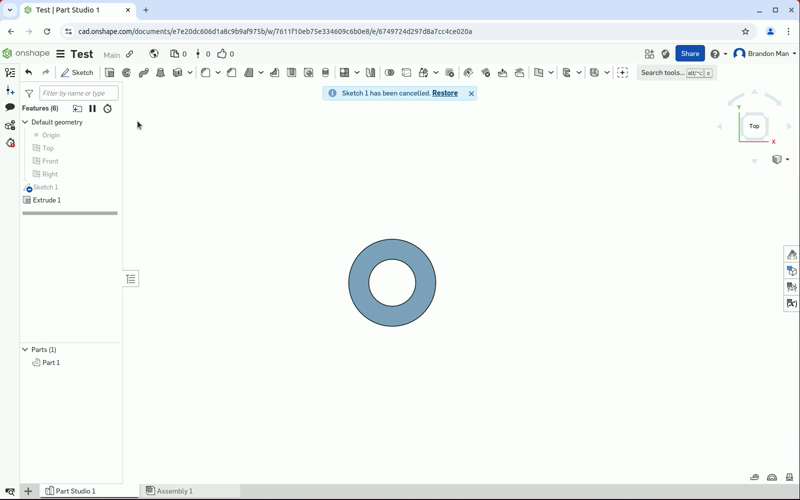
key(shift+h)
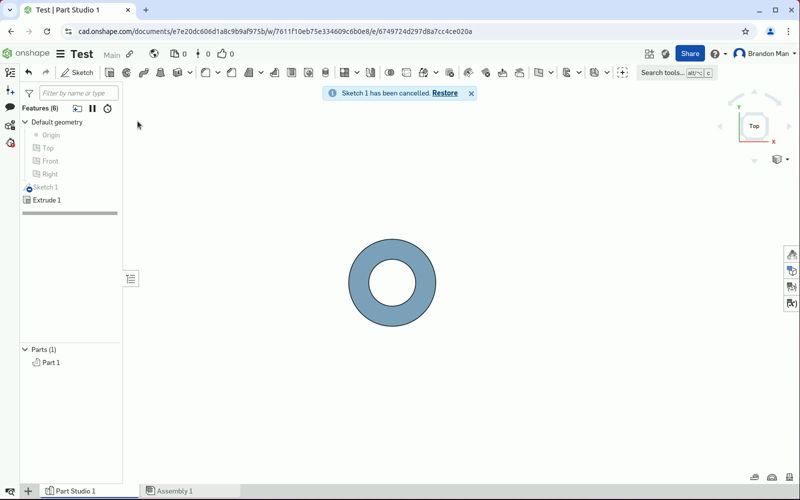
key(shift+h)
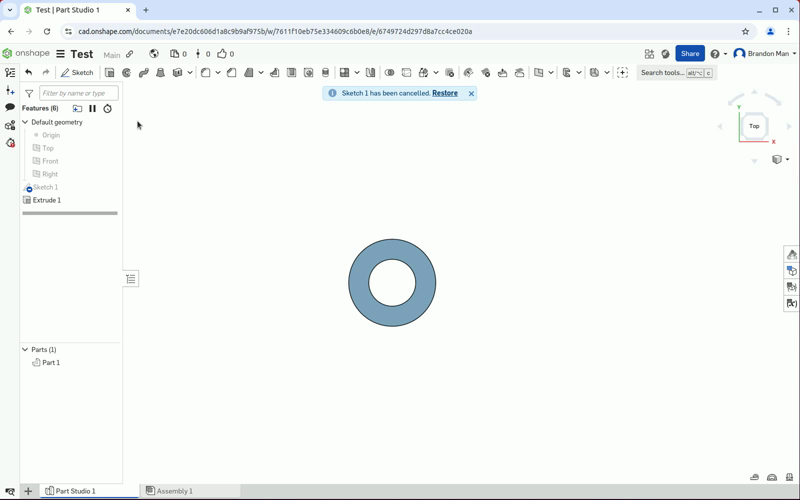
mouse_move(73, 189)
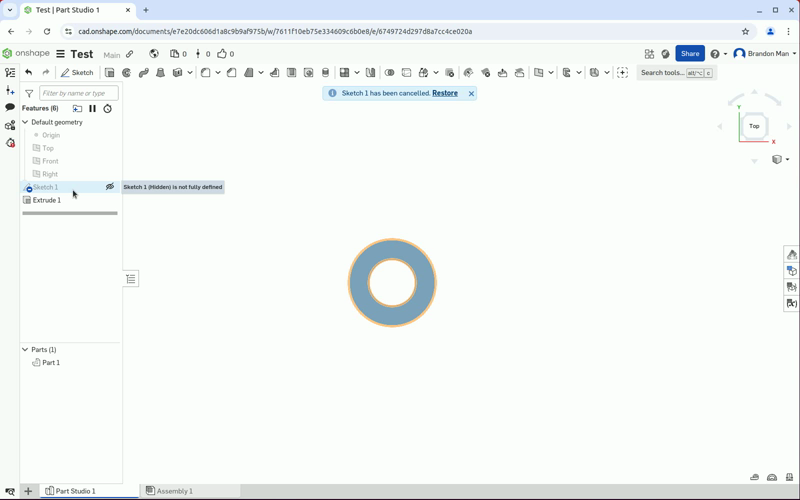
click(73, 189)
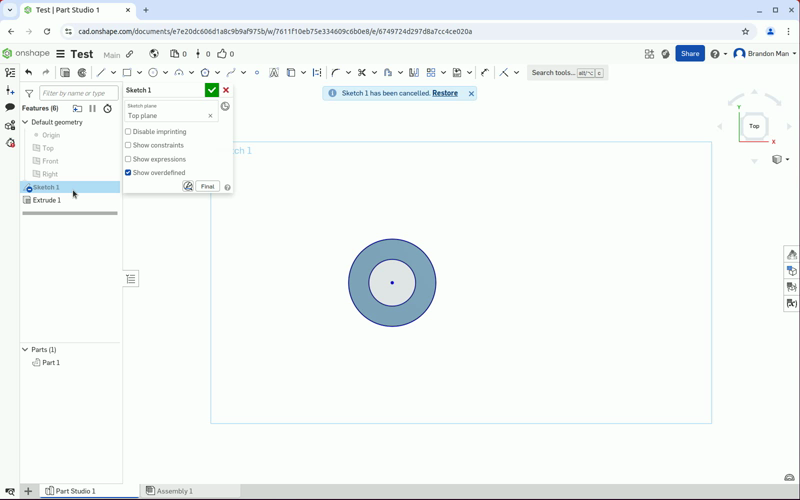
mouse_move(229, 92)
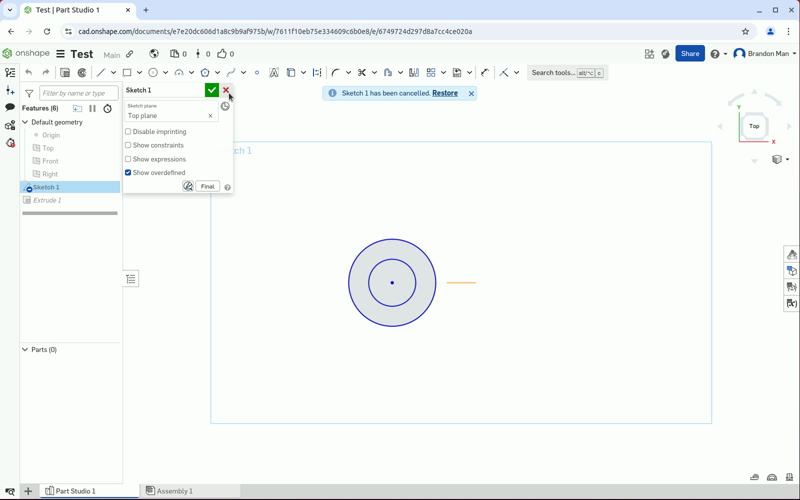
click(229, 92)
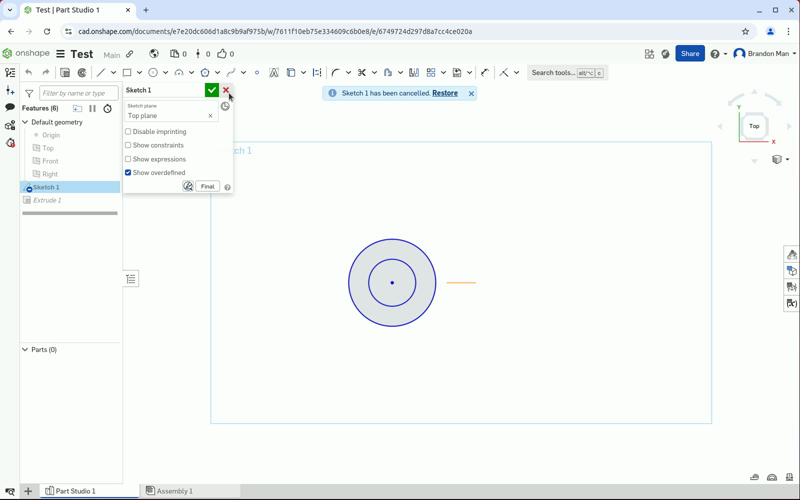
key(shift+s)
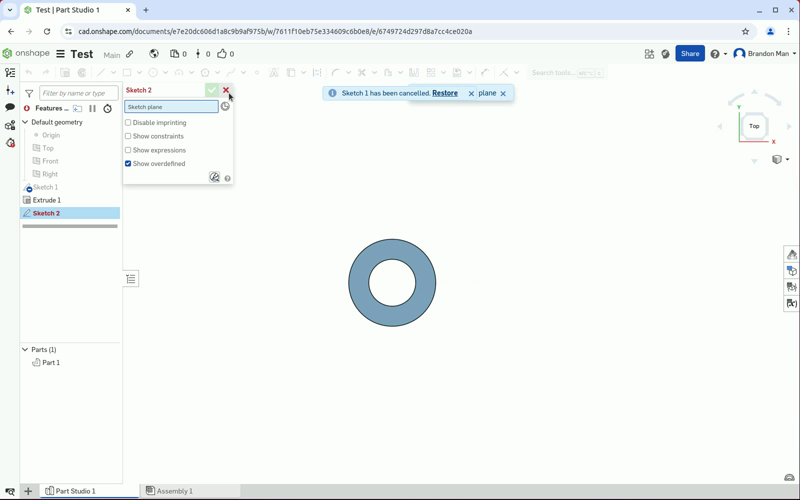
mouse_move(73, 150)
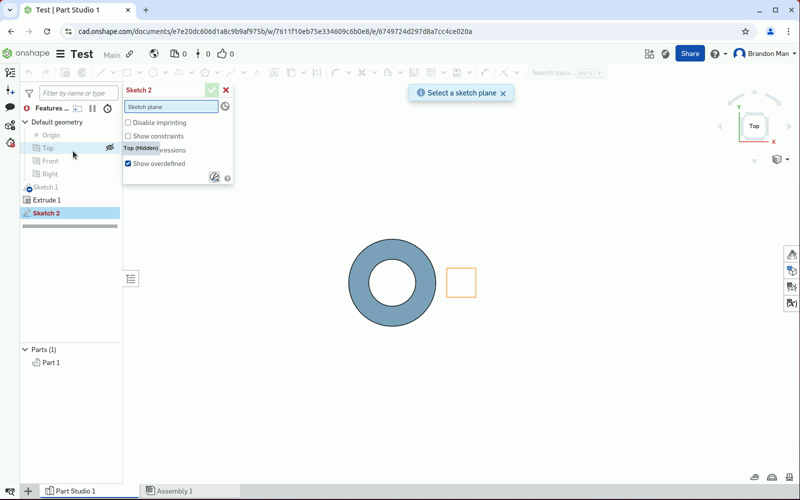
click(73, 150)
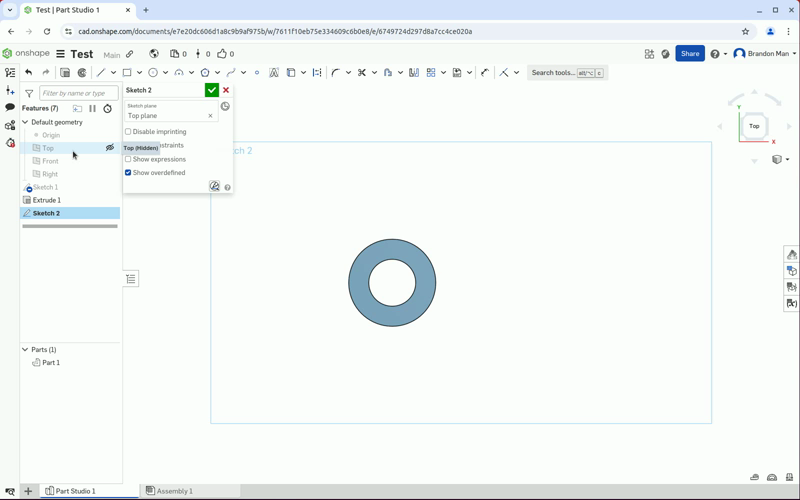
mouse_move(73, 352)
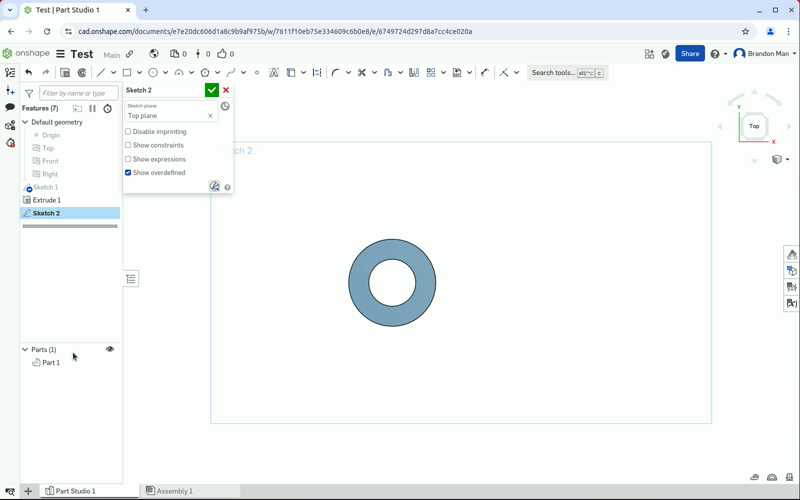
key(y)
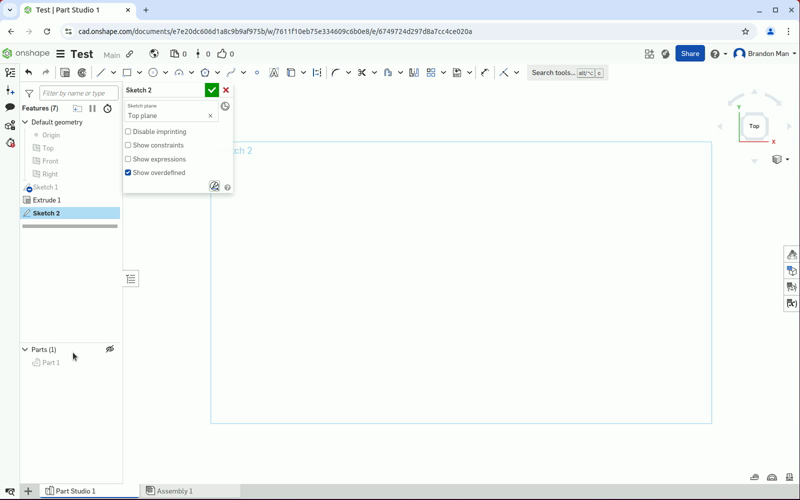
key(l)
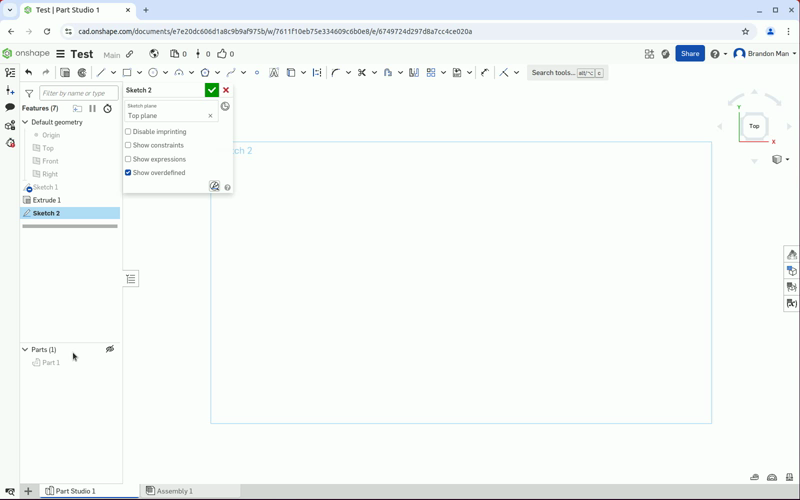
key_down(shift)
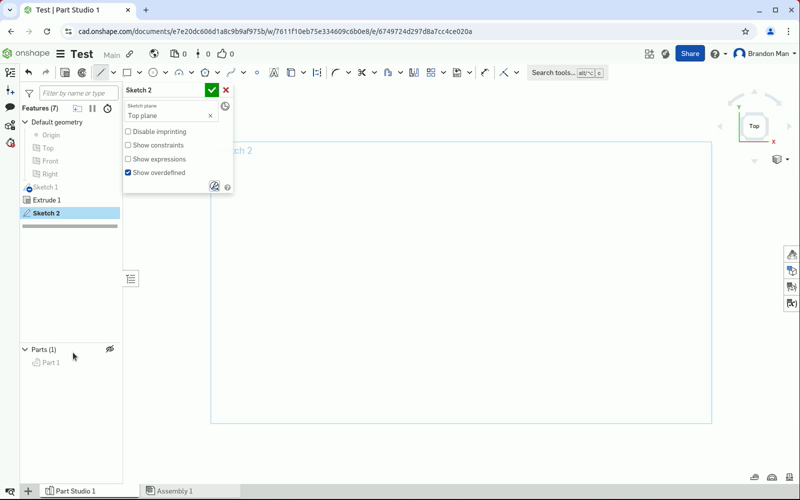
mouse_move(391, 326)
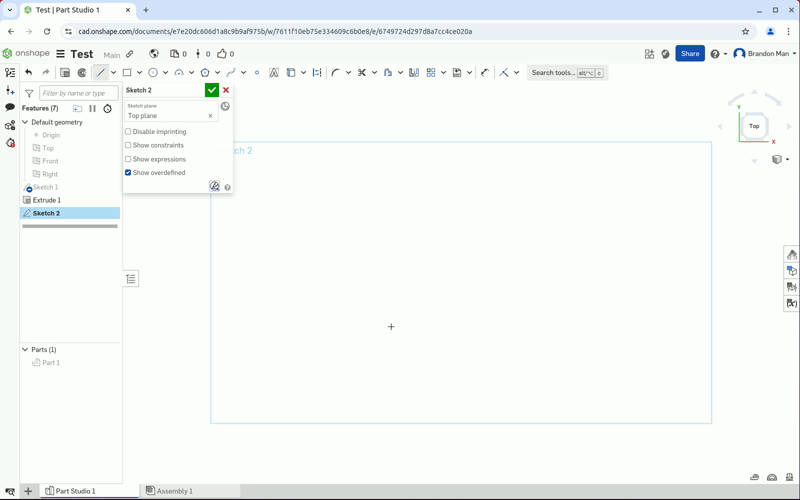
click(391, 326)
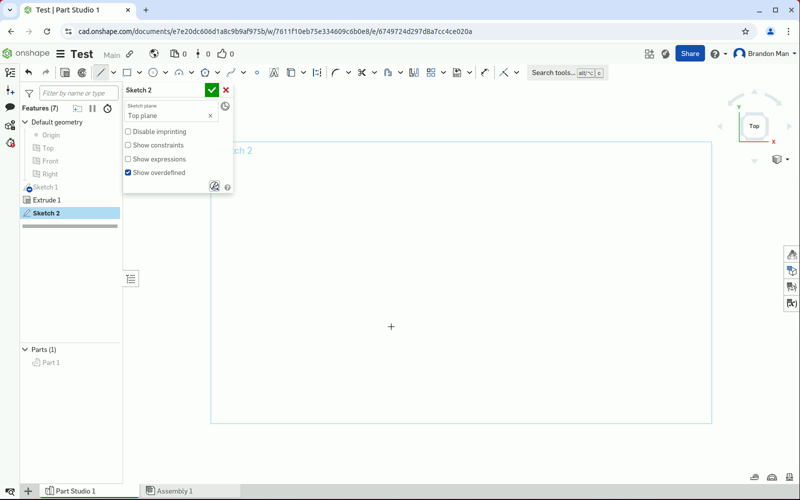
key_up(shift)
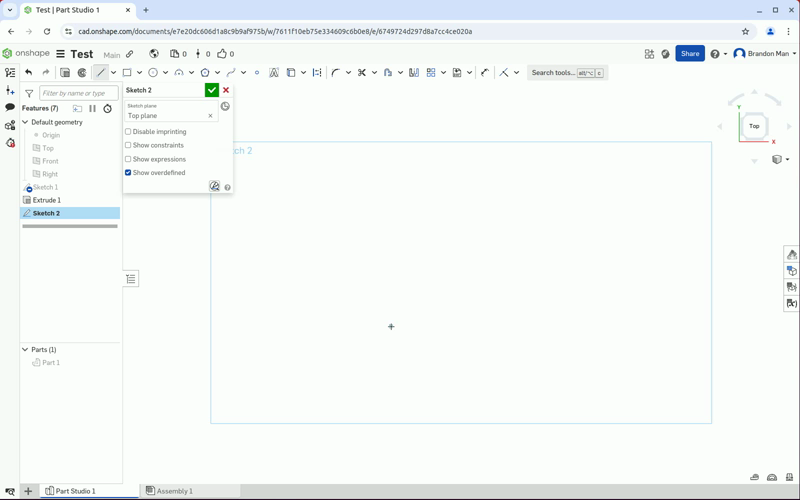
key_down(shift)
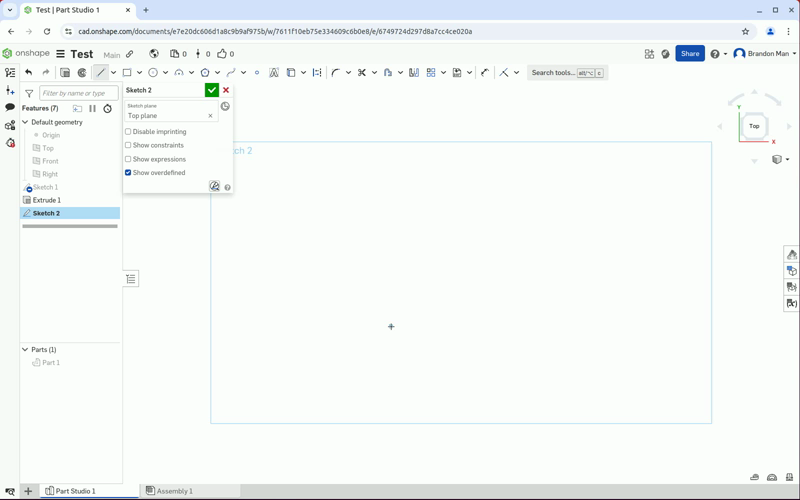
mouse_move(529, 324)
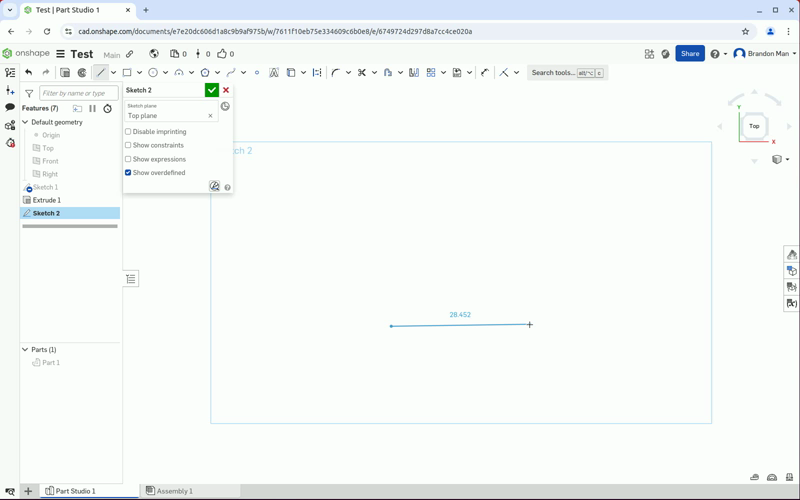
click(529, 324)
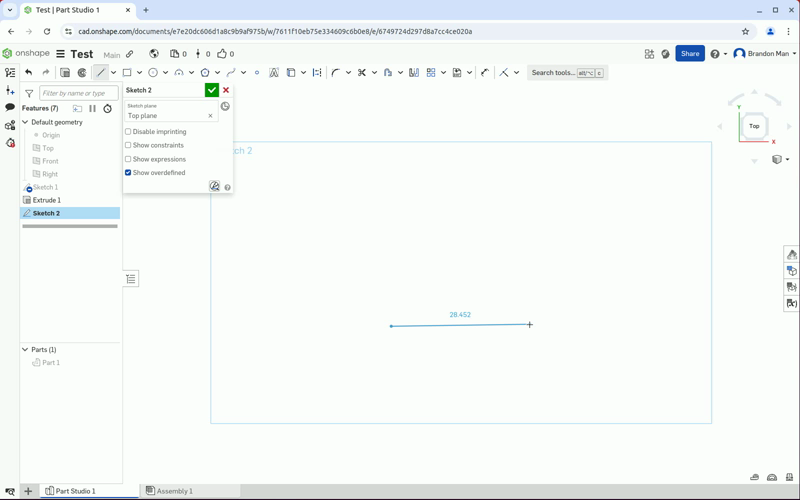
key_up(shift)
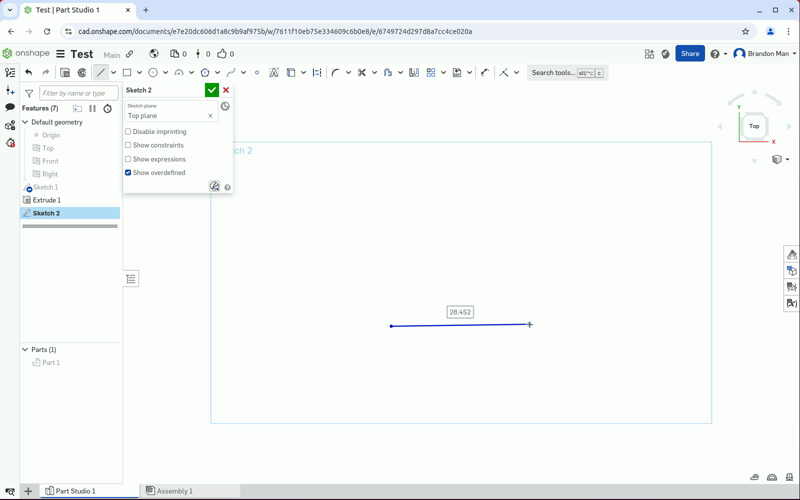
key(esc)
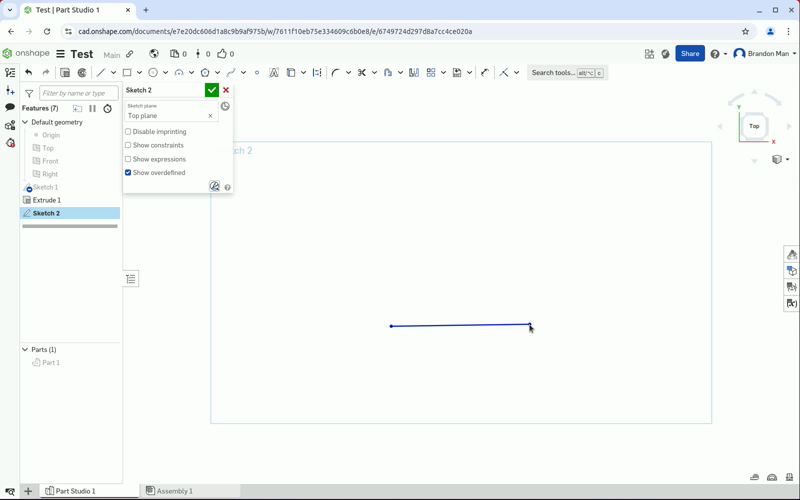
key(a)
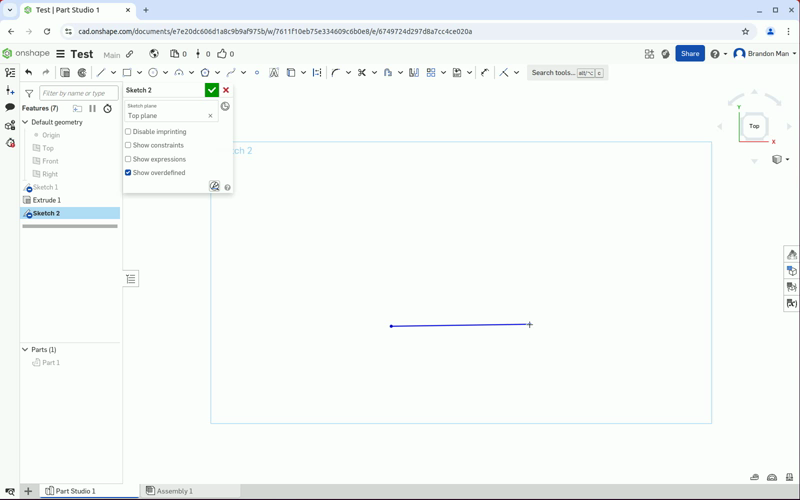
mouse_move(529, 324)
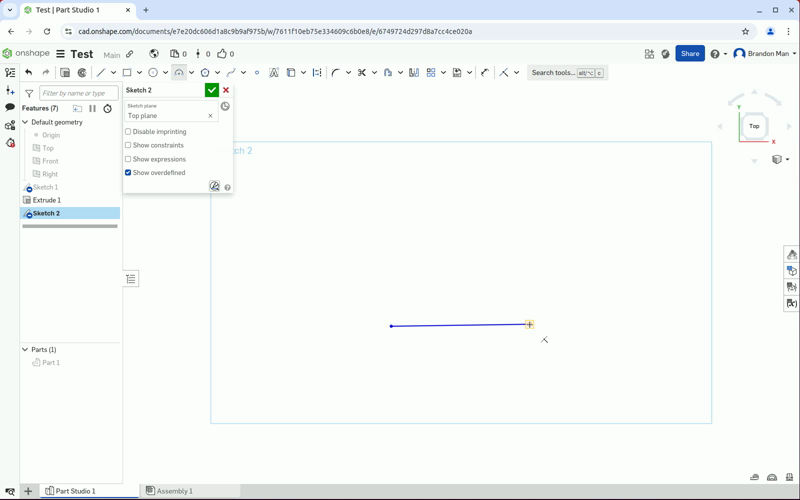
click(529, 324)
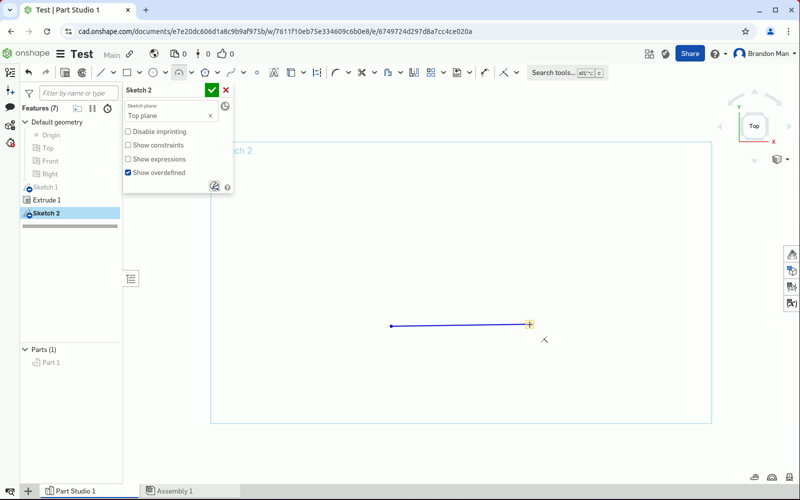
key_down(shift)
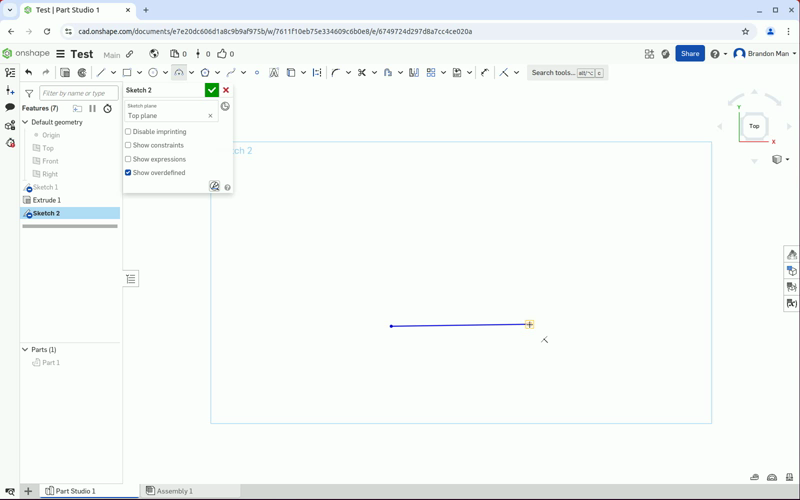
mouse_move(529, 241)
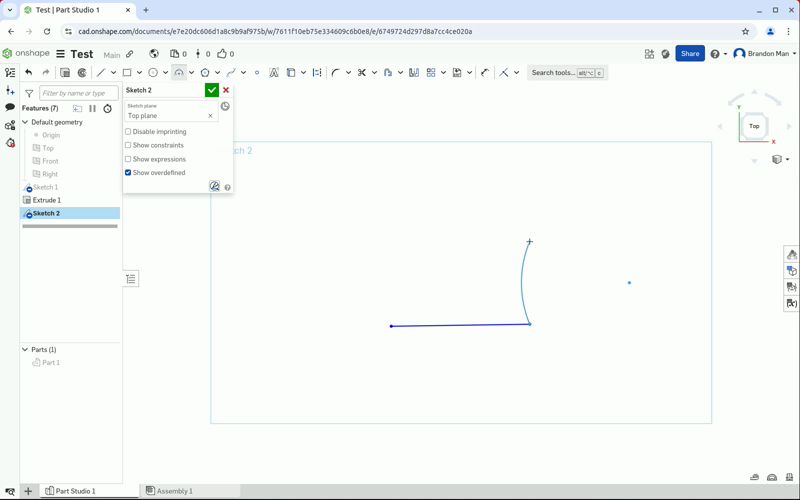
click(529, 241)
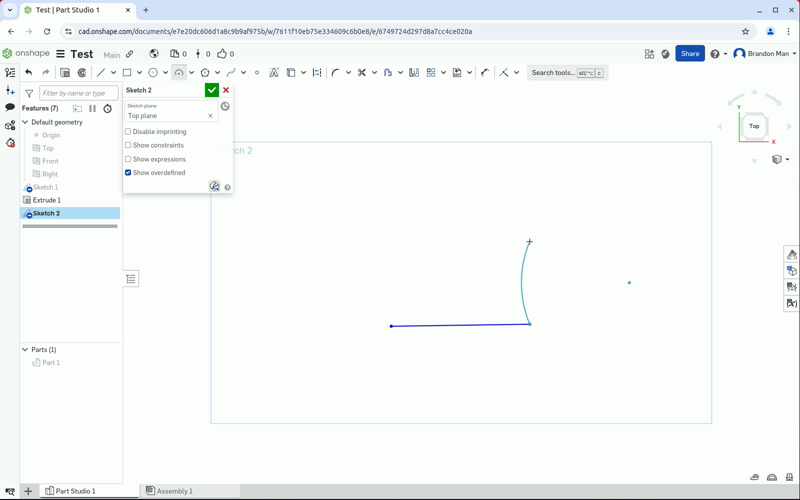
mouse_move(570, 282)
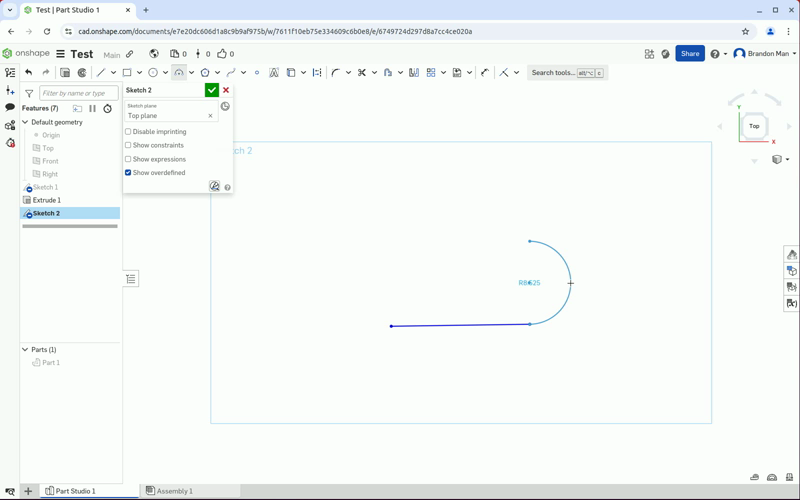
click(570, 282)
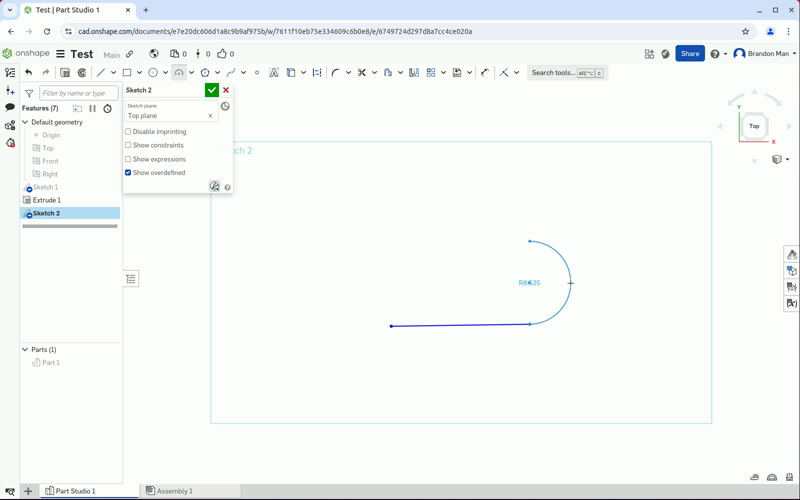
key_up(shift)
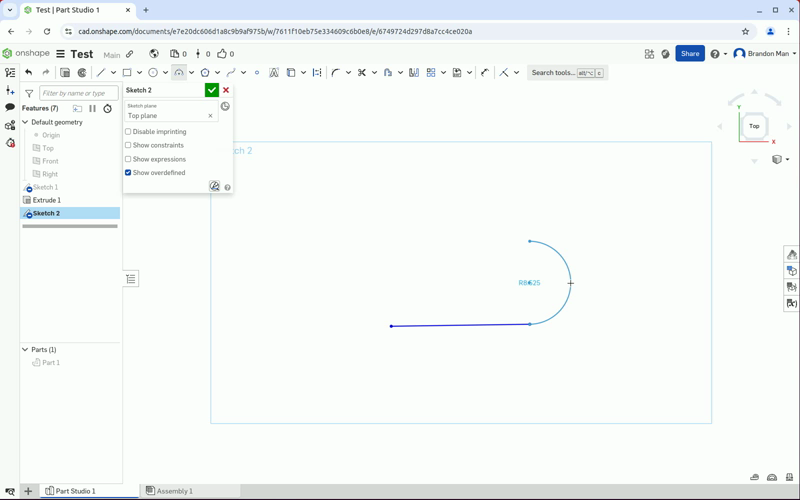
key(esc)
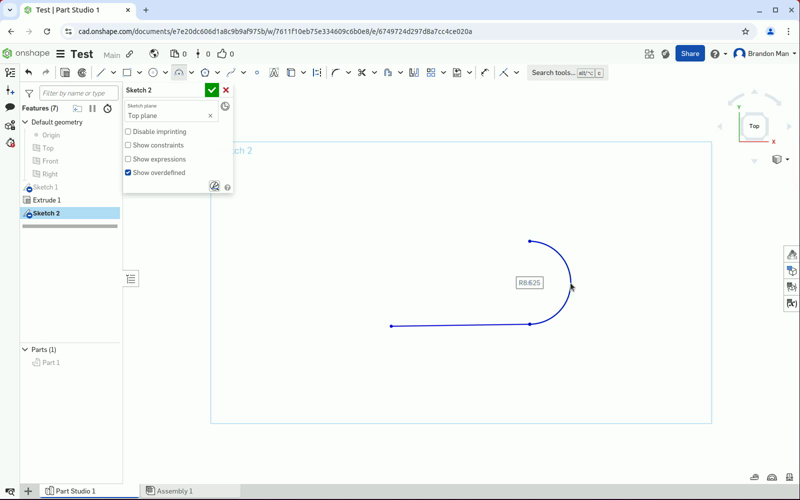
key(l)
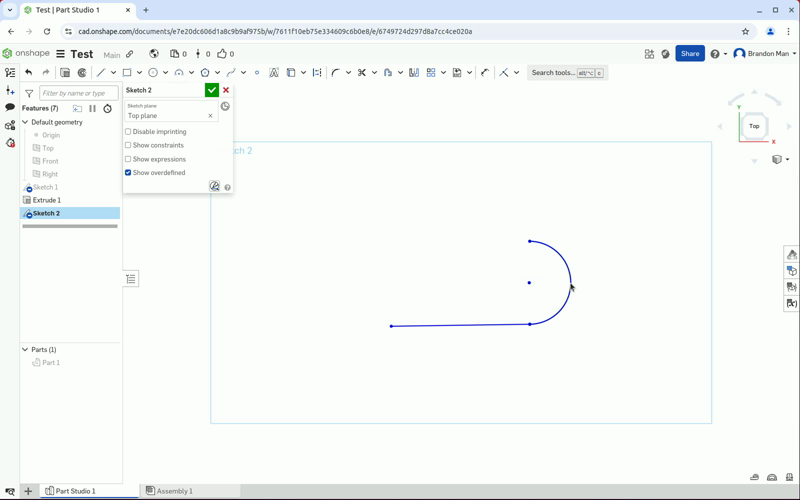
mouse_move(529, 241)
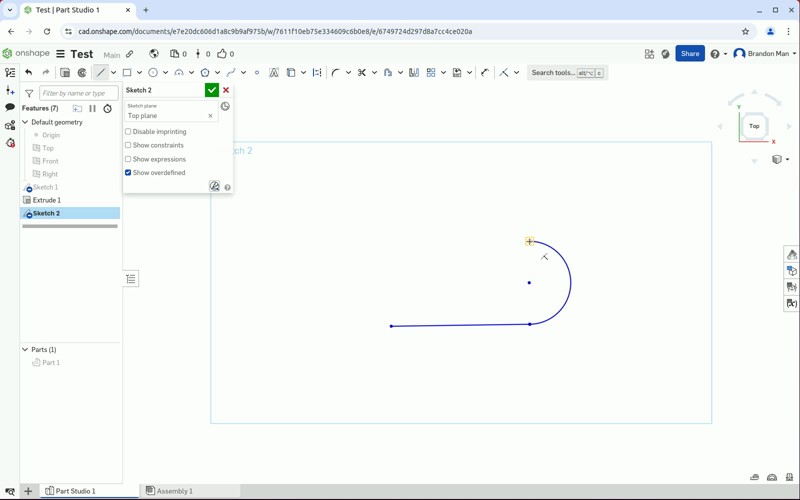
click(529, 241)
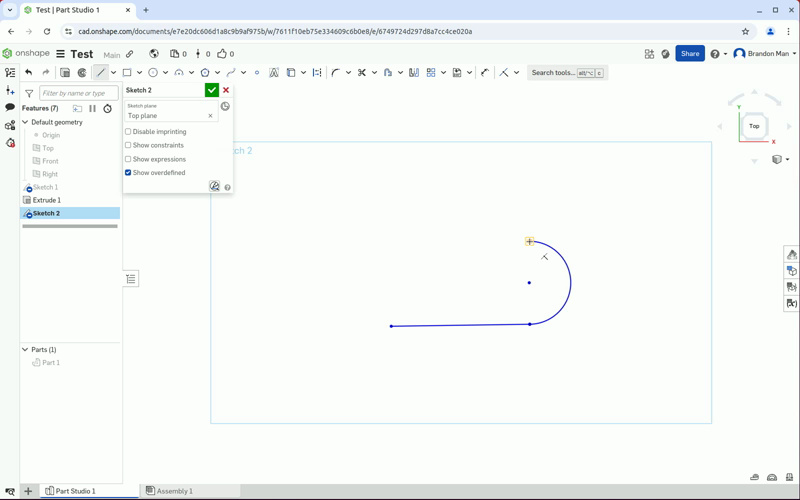
key_down(shift)
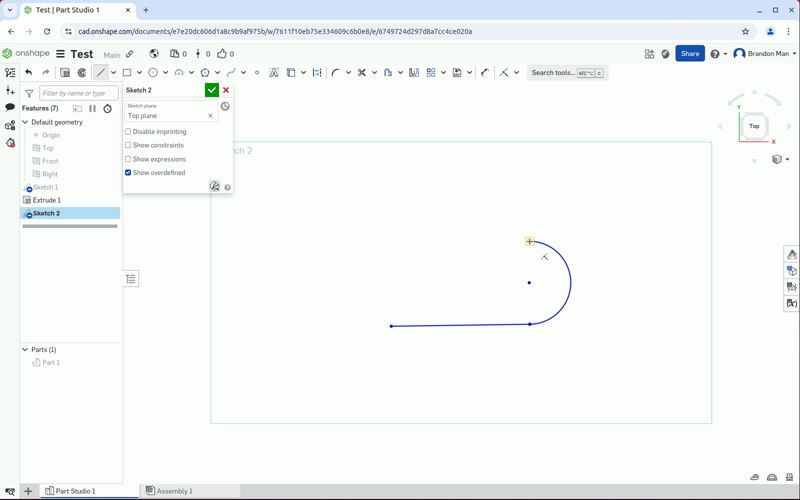
mouse_move(391, 241)
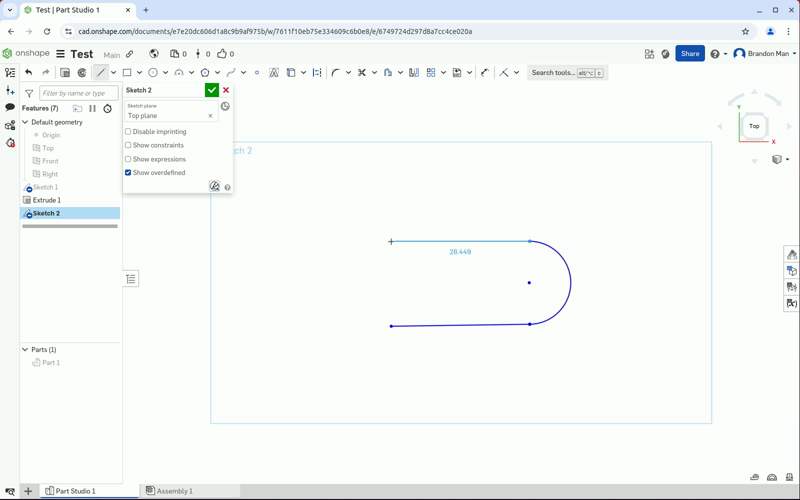
click(391, 241)
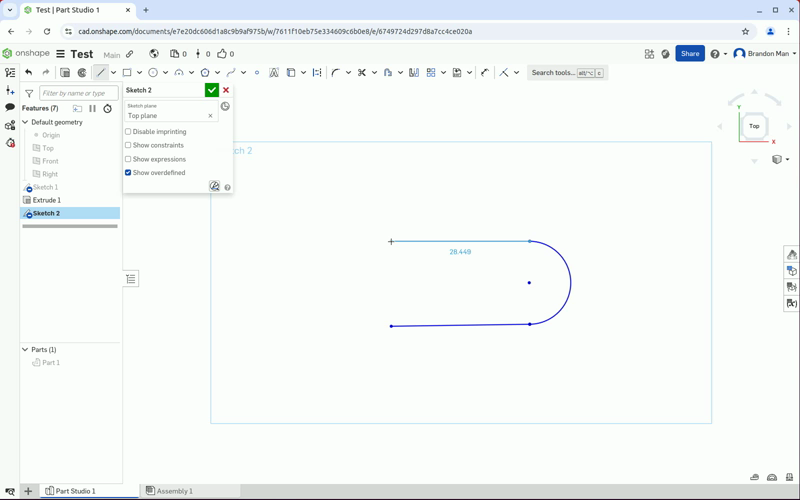
key_up(shift)
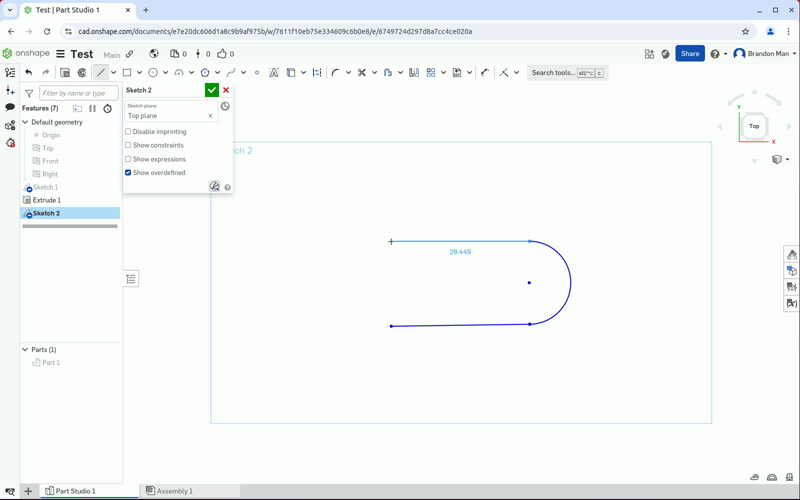
key(esc)
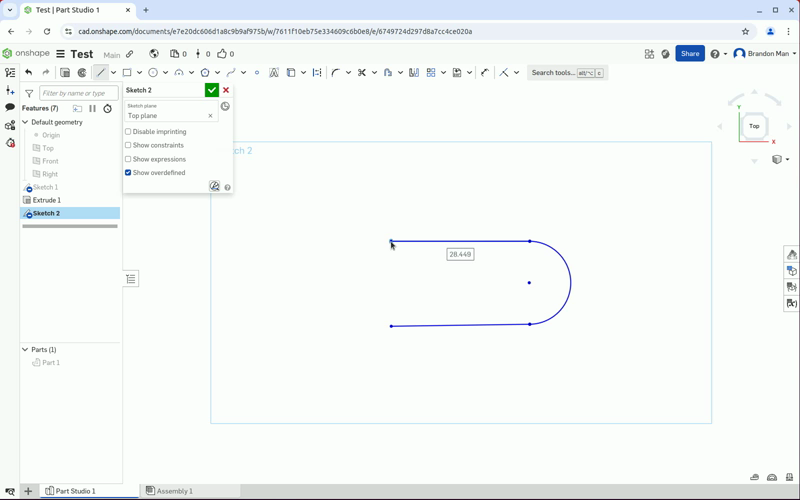
key(a)
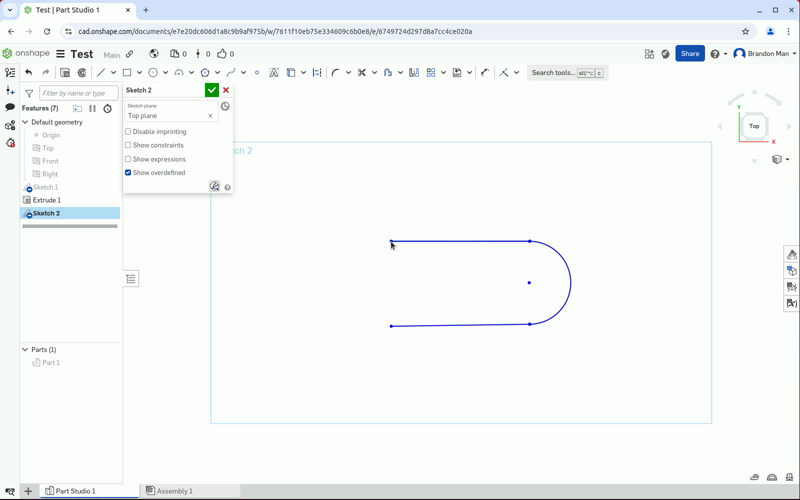
mouse_move(391, 241)
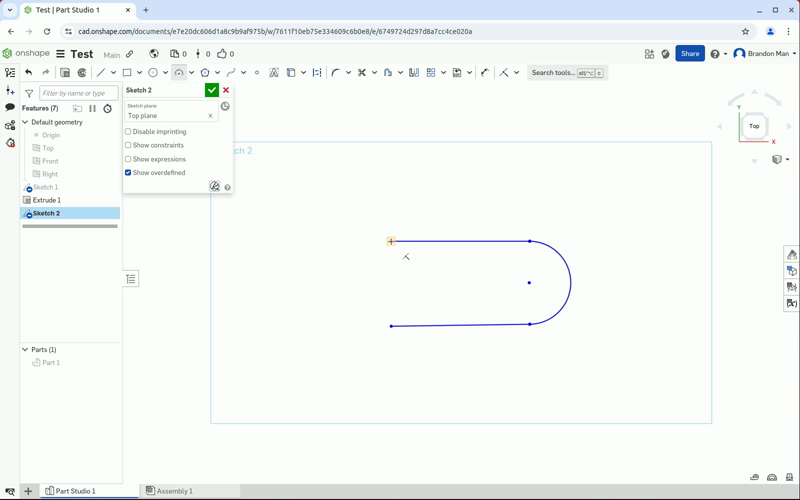
click(391, 241)
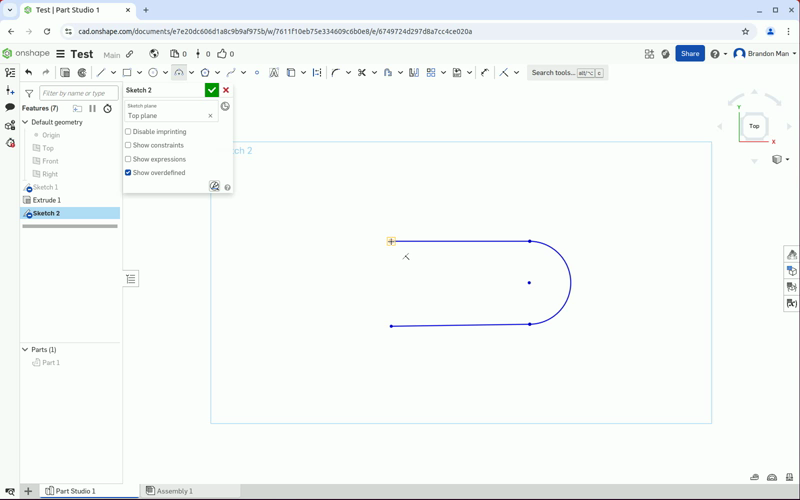
mouse_move(391, 326)
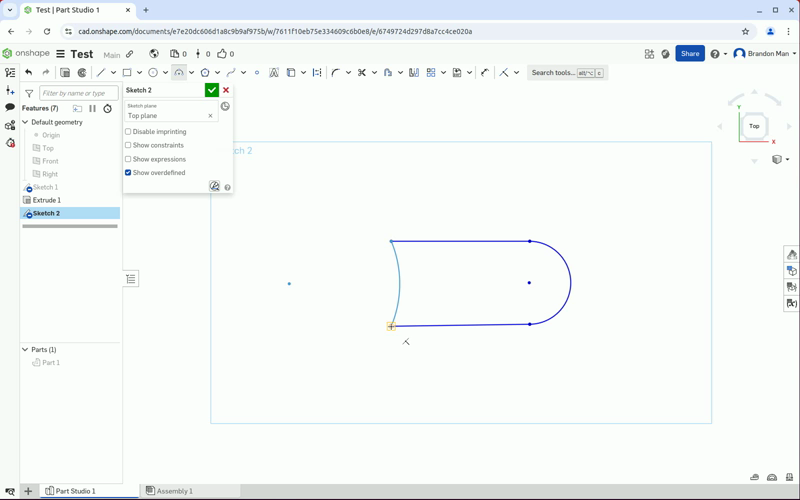
click(391, 326)
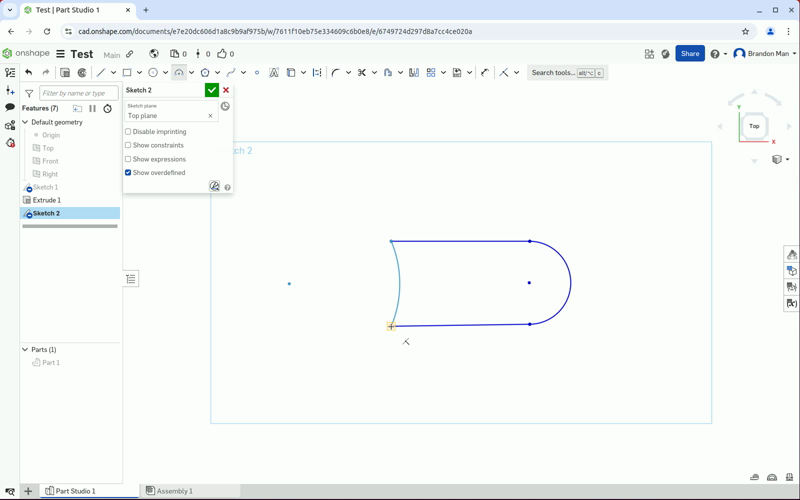
key_down(shift)
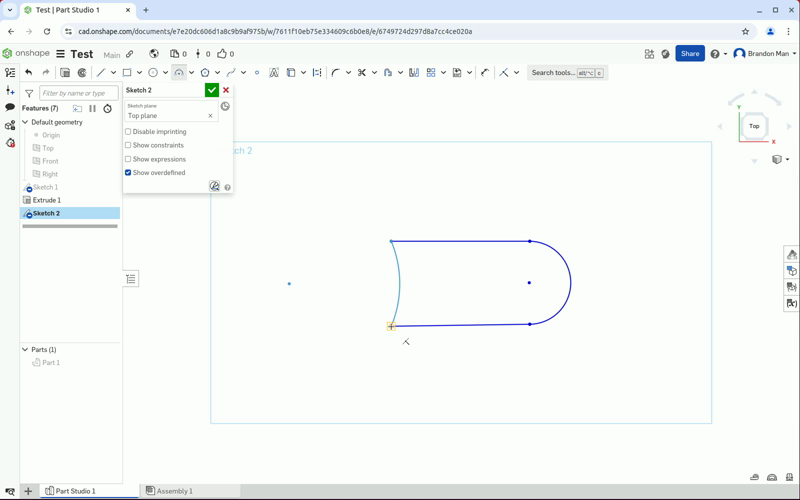
mouse_move(433, 283)
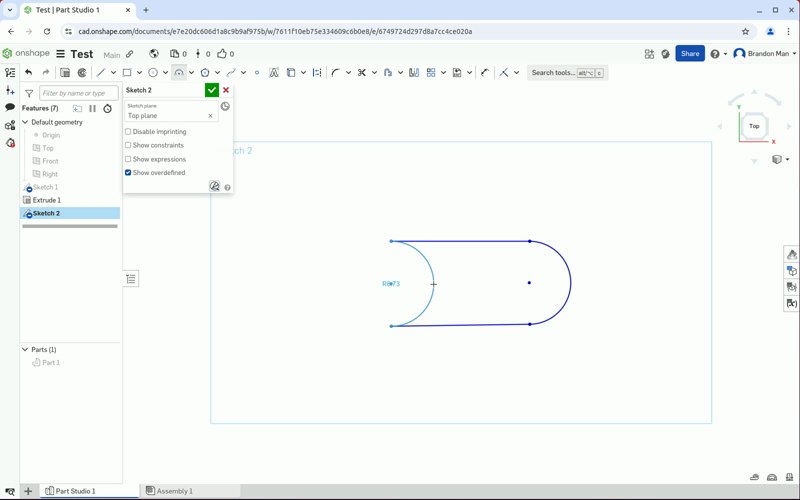
click(433, 283)
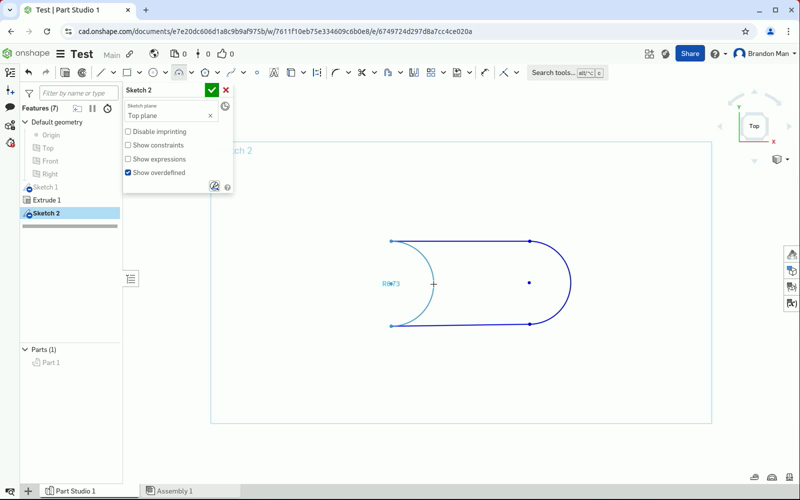
key_up(shift)
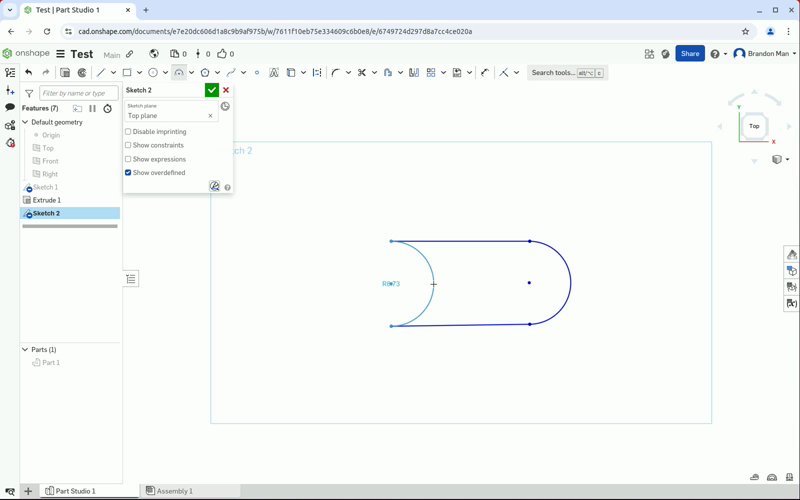
key(esc)
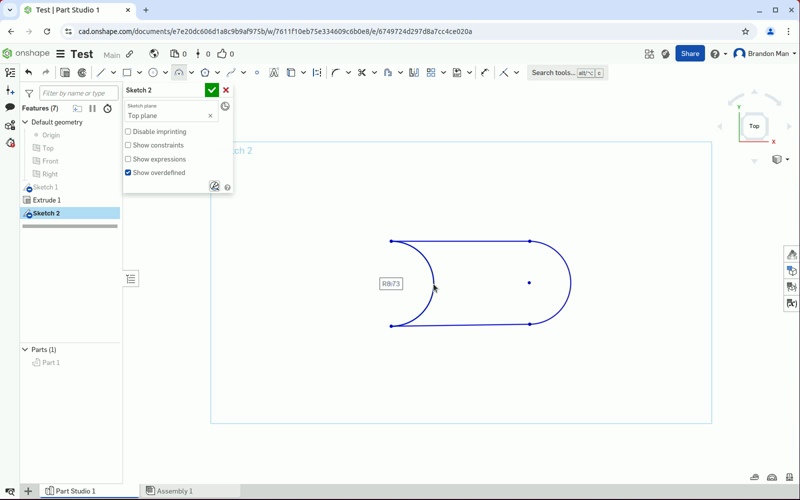
key(c)
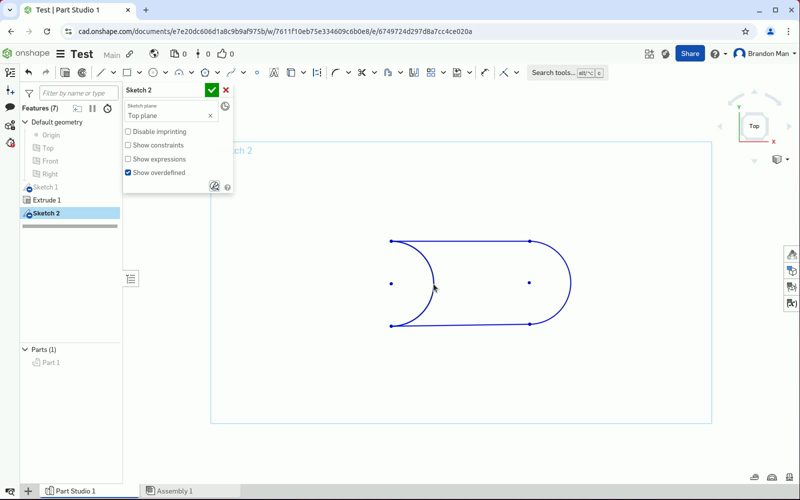
key_down(shift)
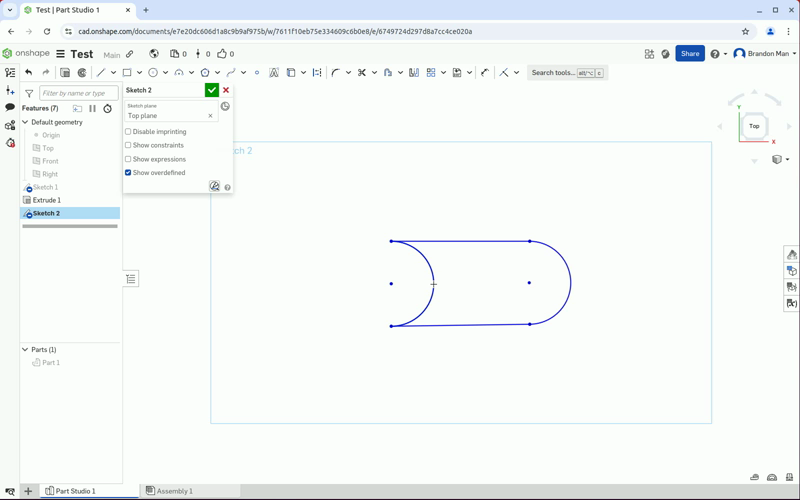
mouse_move(529, 282)
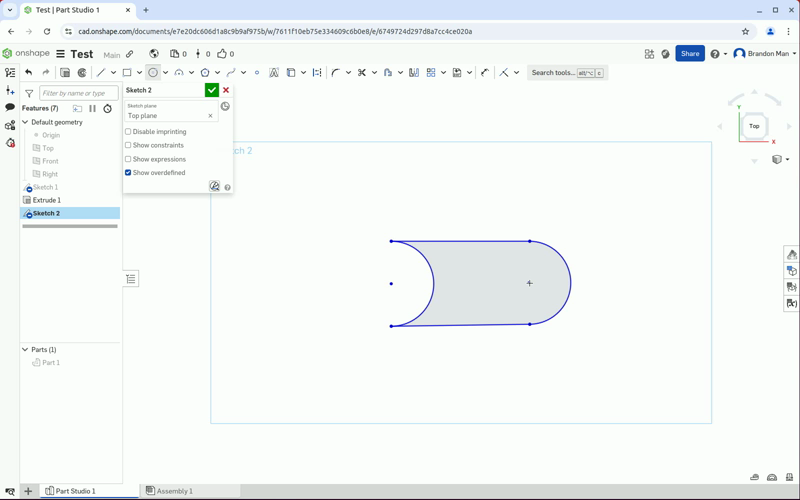
scroll(6)
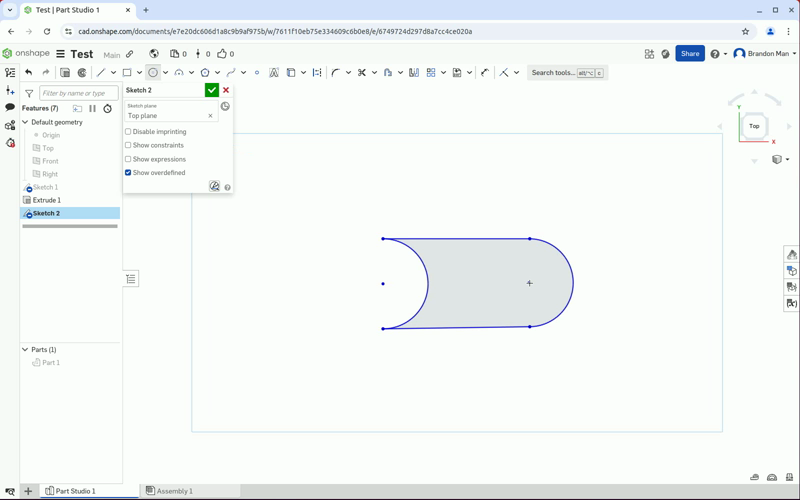
scroll(6)
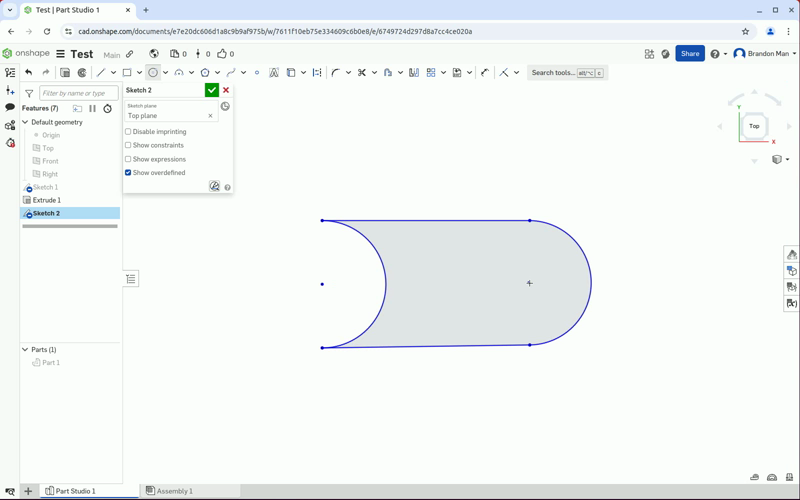
scroll(6)
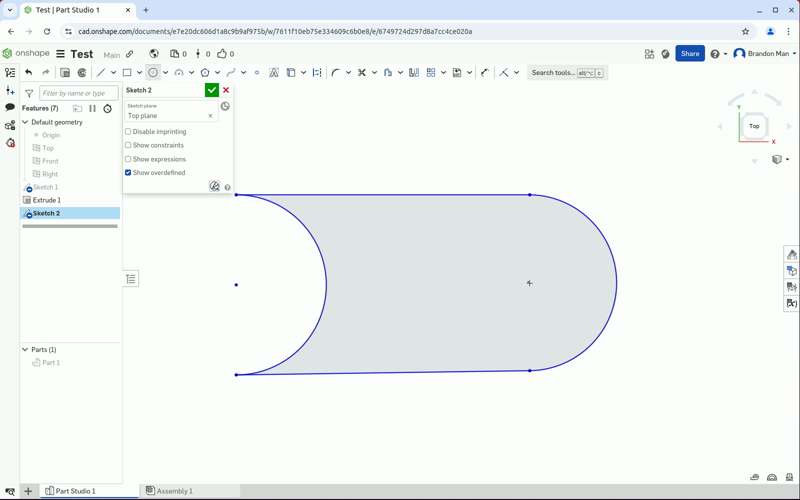
scroll(6)
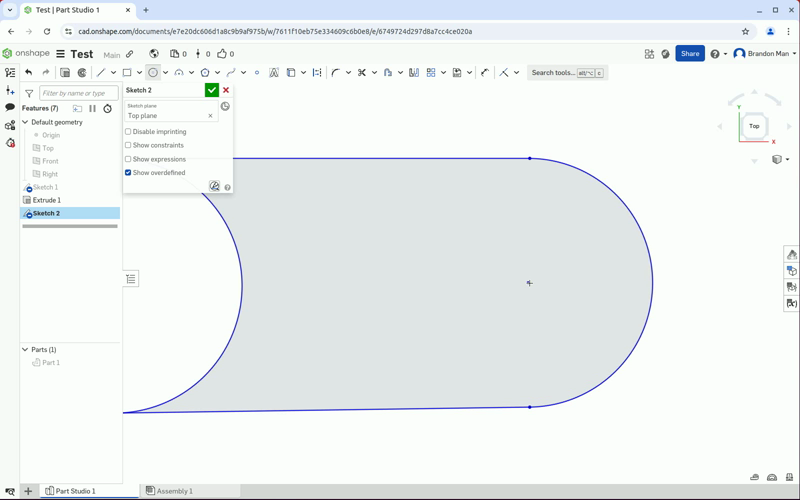
scroll(6)
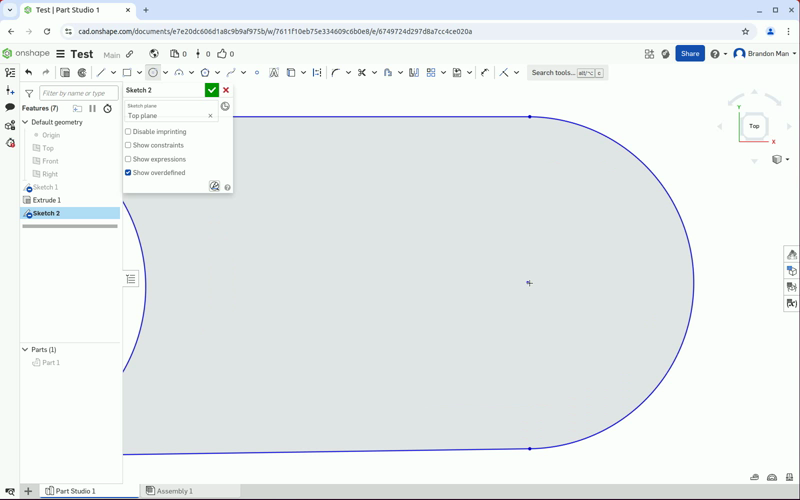
scroll(6)
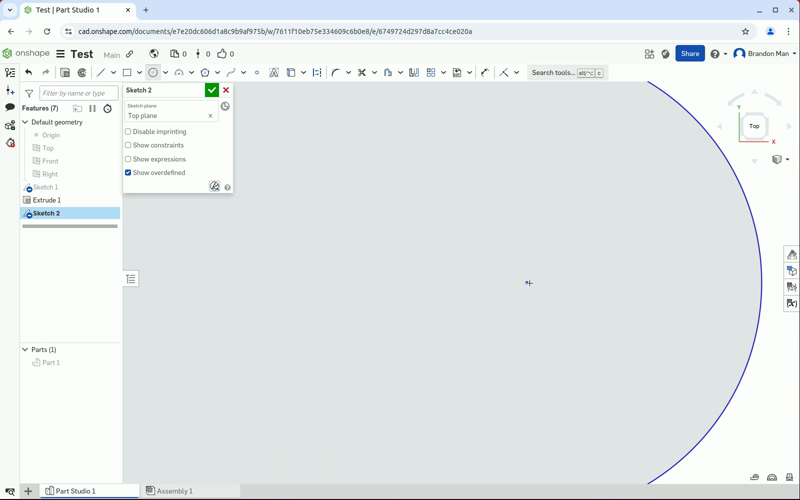
scroll(6)
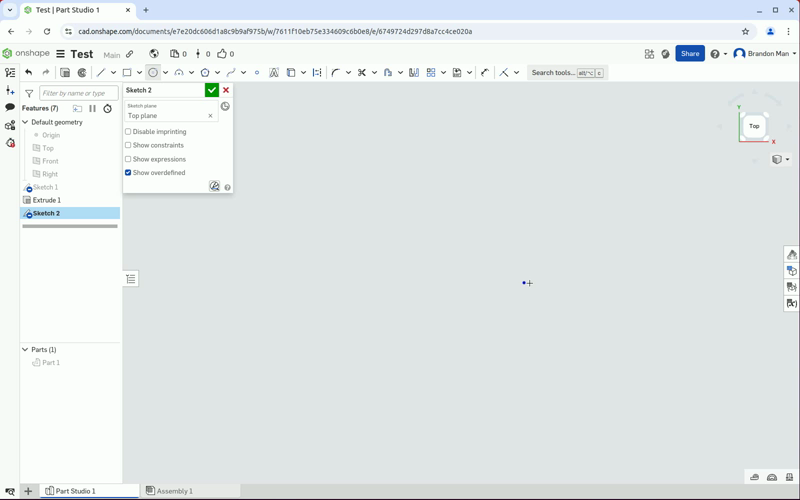
click(529, 282)
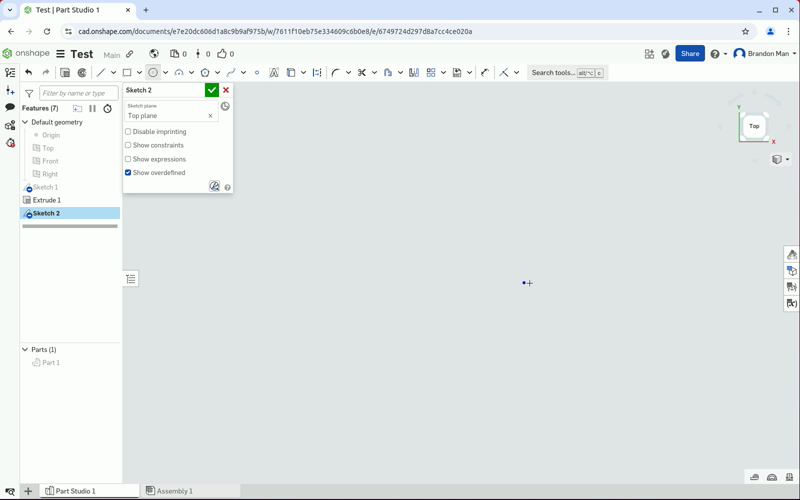
scroll(-6)
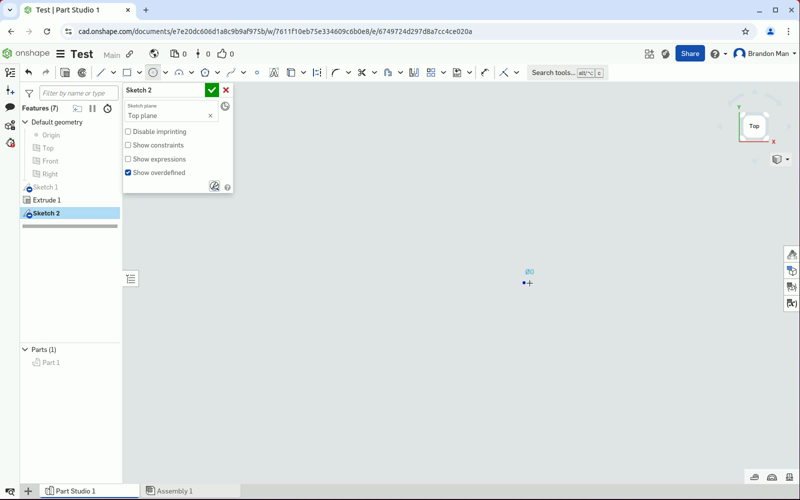
scroll(-6)
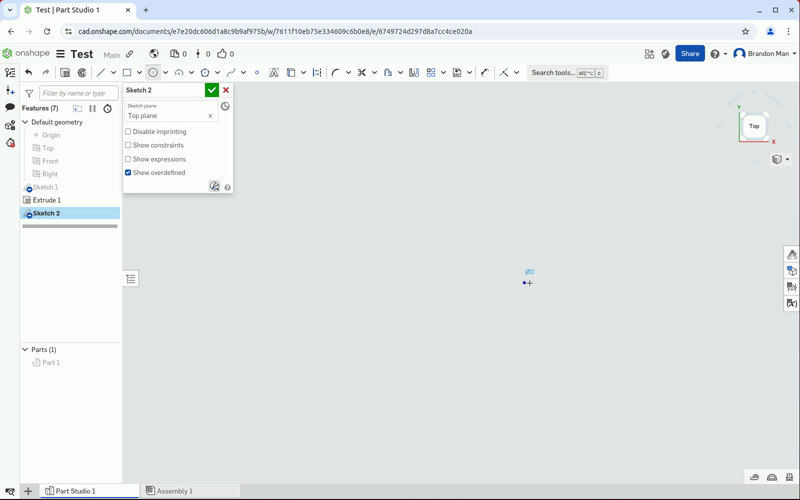
scroll(-6)
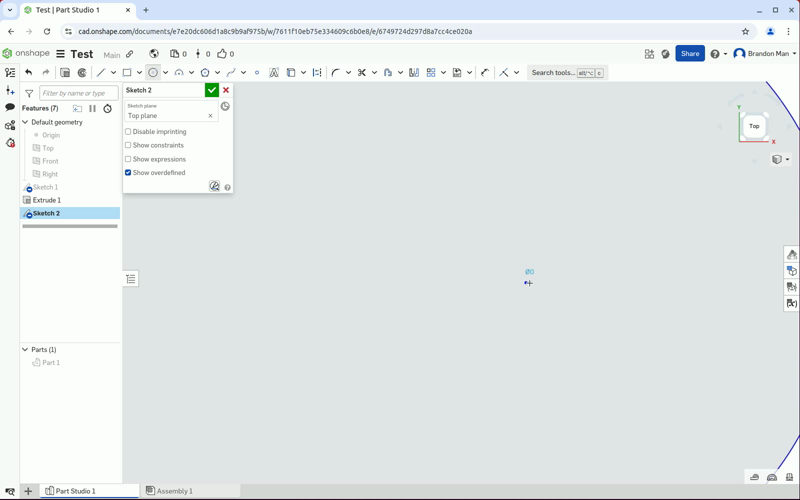
scroll(-6)
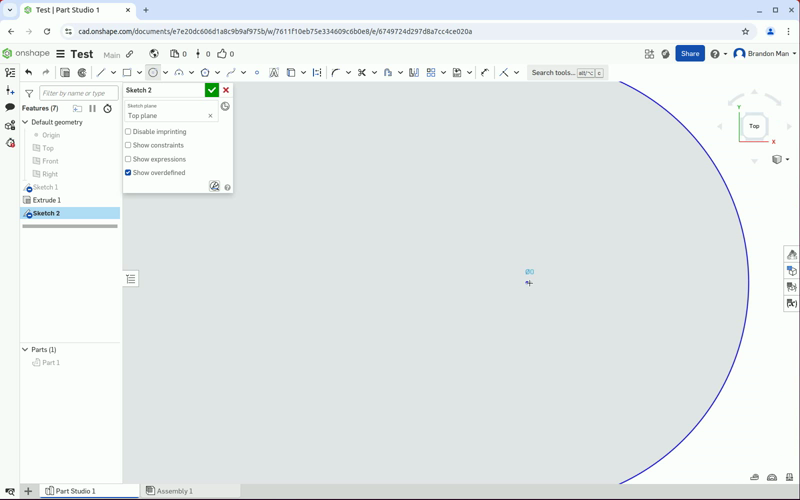
scroll(-6)
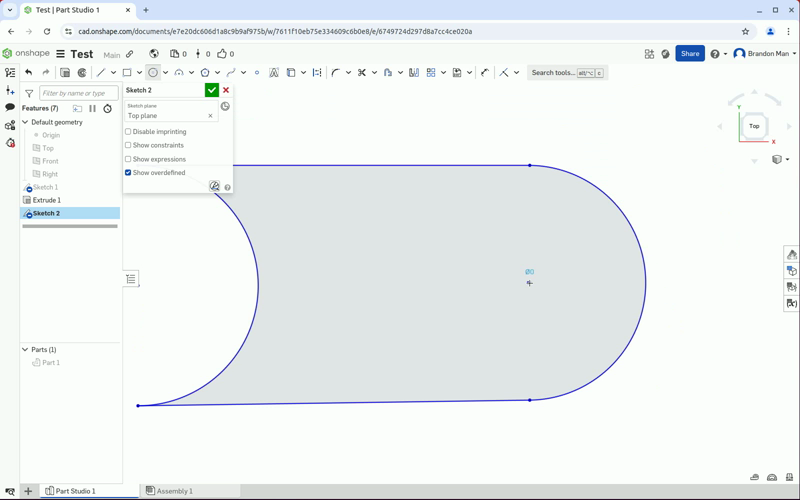
scroll(-6)
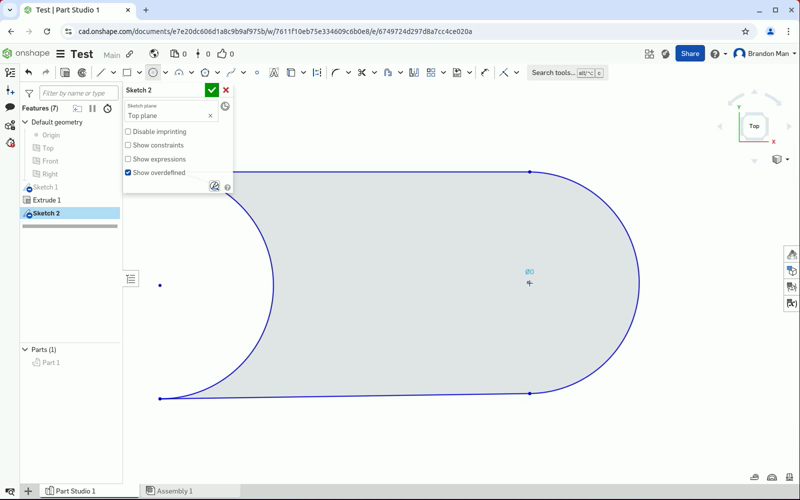
scroll(-6)
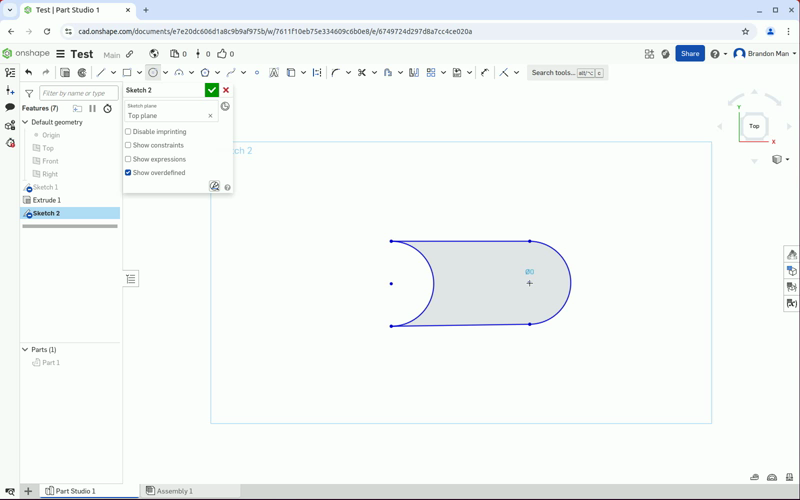
key_up(shift)
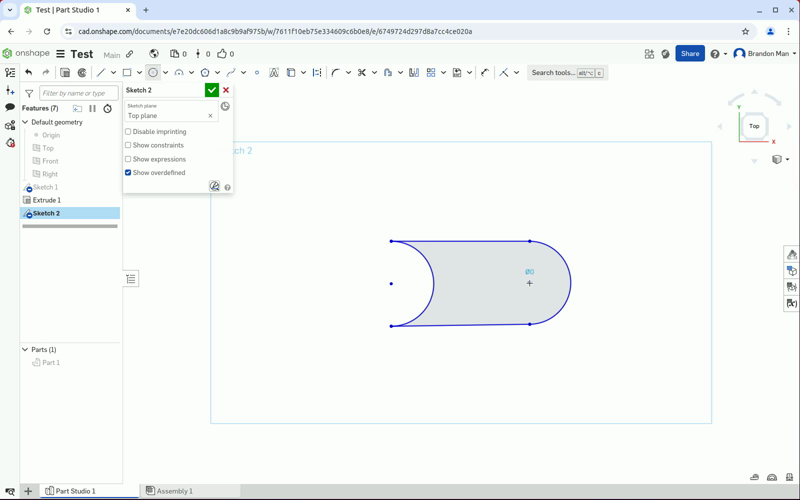
mouse_move(554, 282)
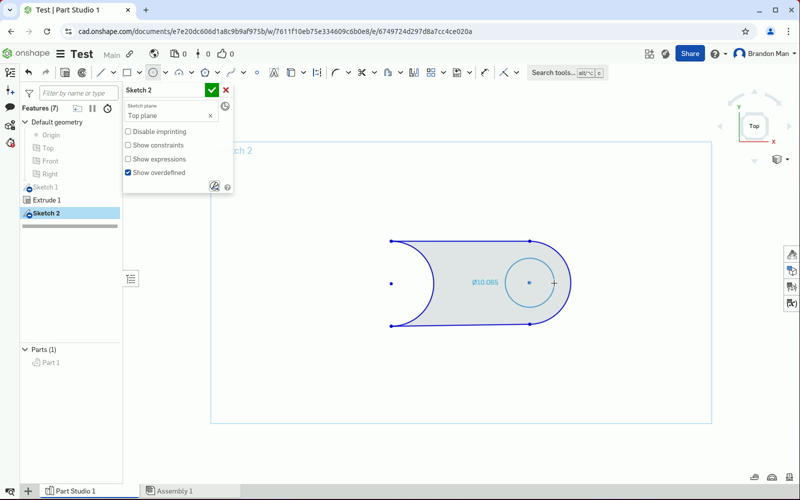
click(554, 282)
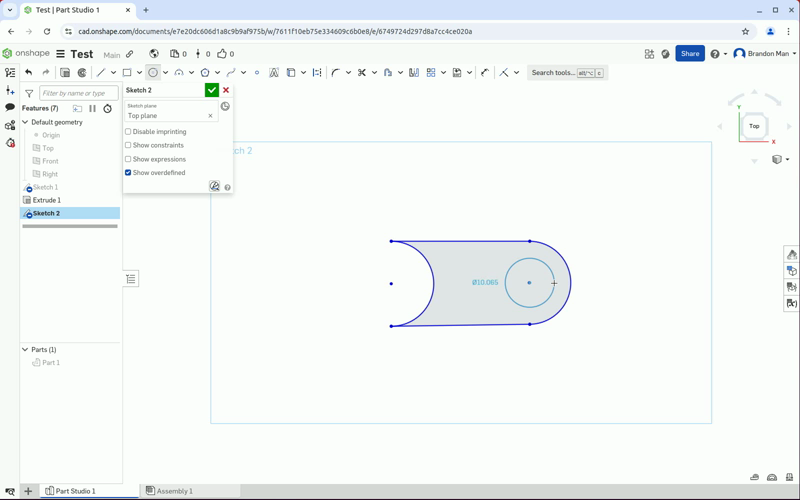
key(esc)
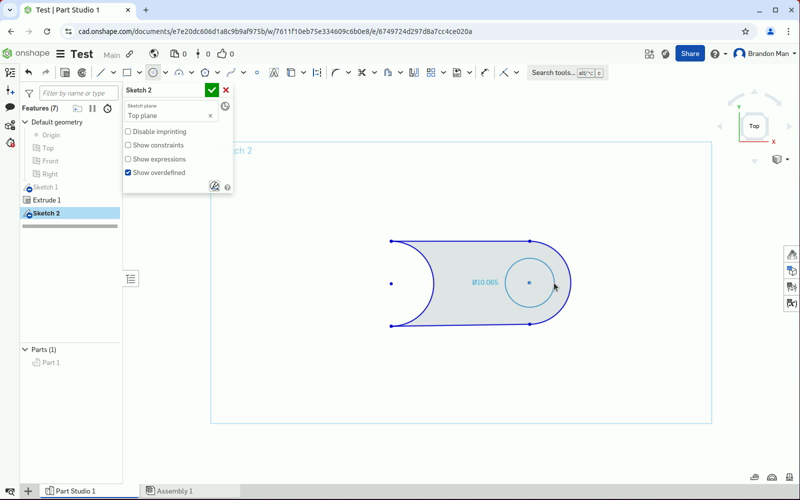
mouse_move(524, 315)
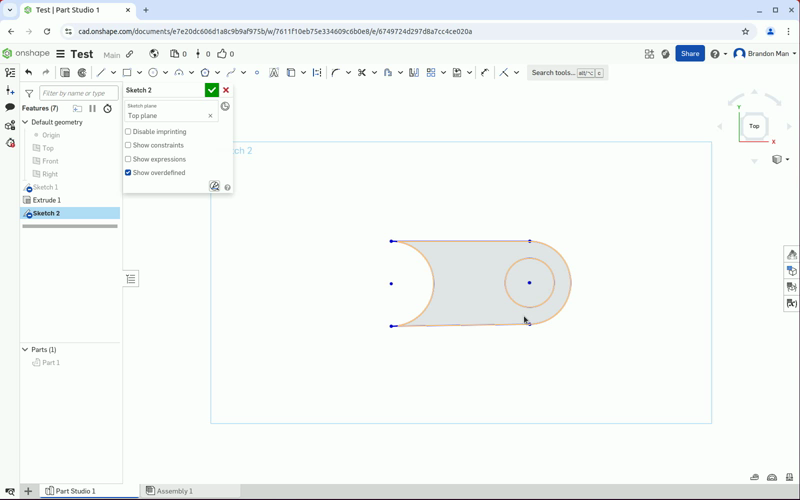
click(524, 315)
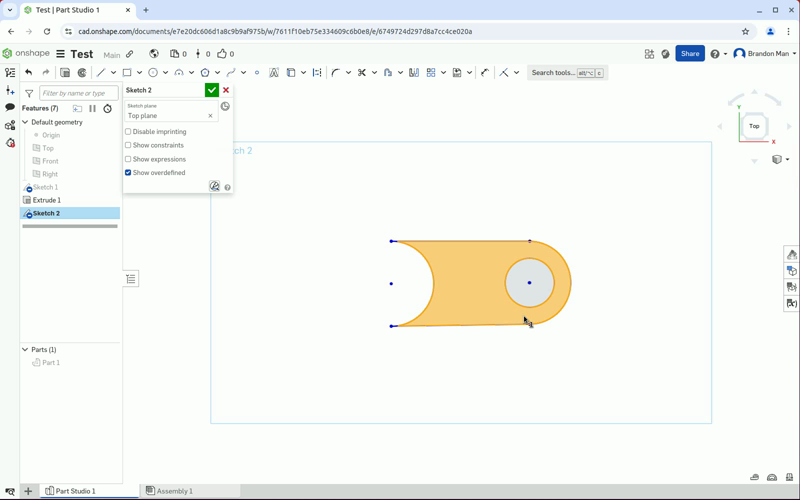
mouse_move(73, 352)
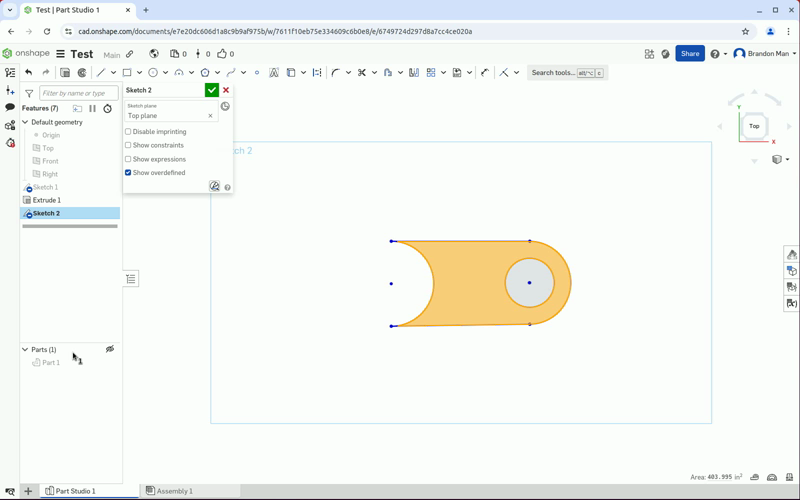
key(shift+y)
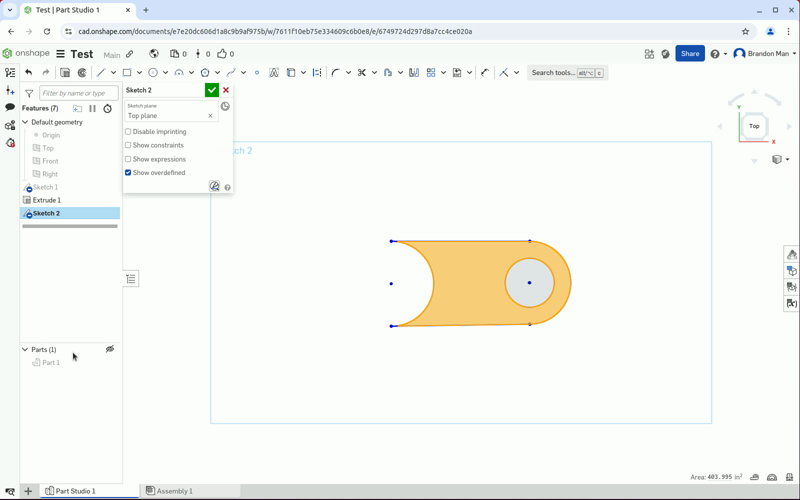
key(shift+e)
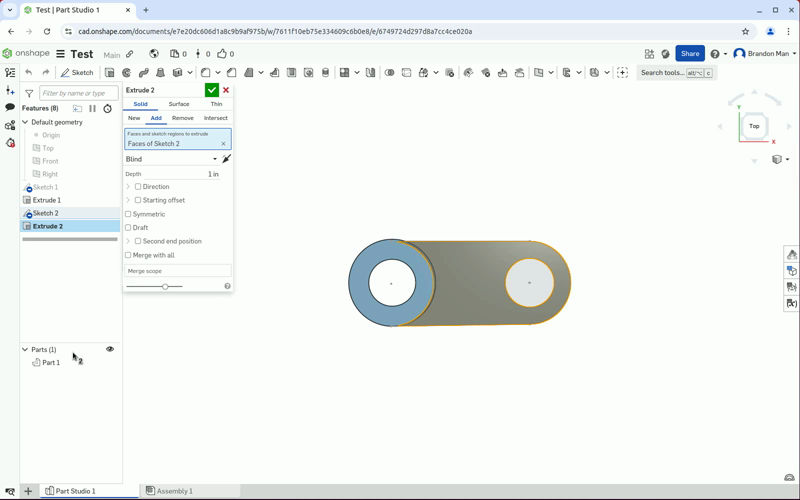
mouse_move(143, 106)
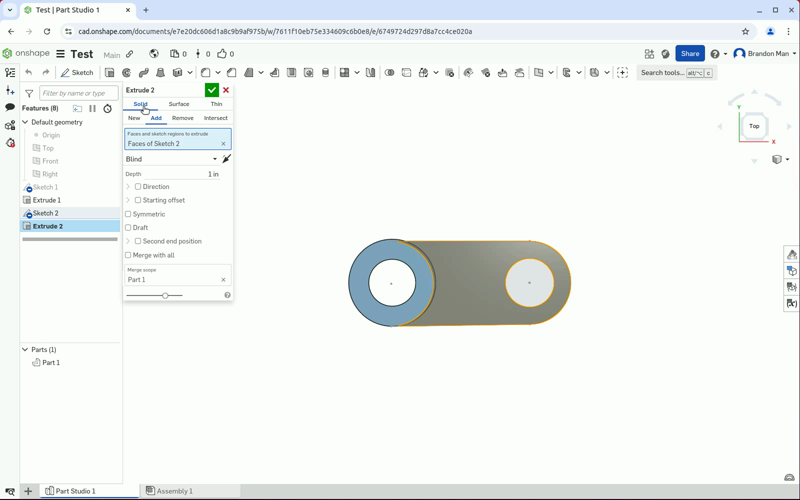
click(143, 106)
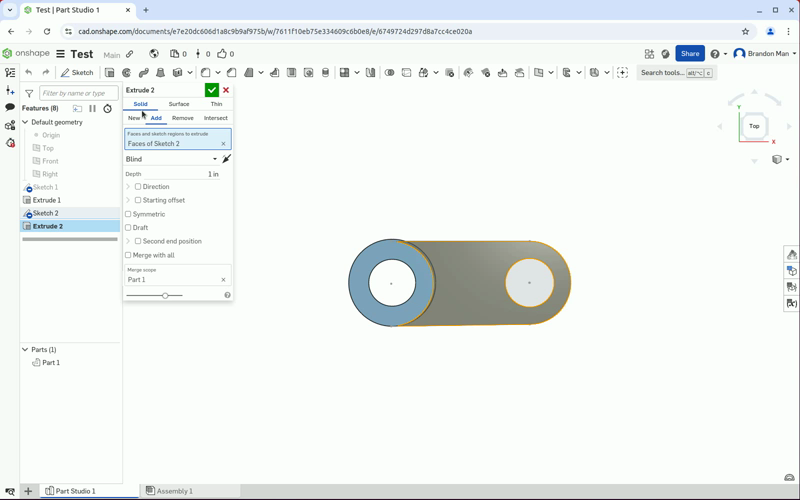
mouse_move(137, 120)
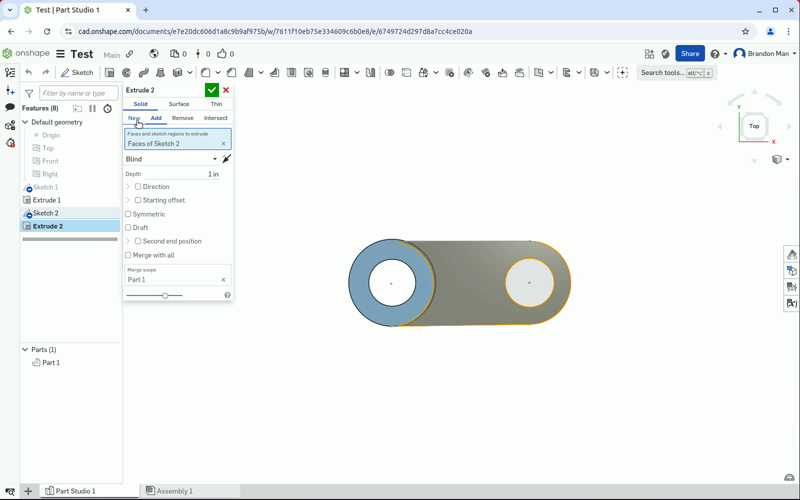
click(137, 120)
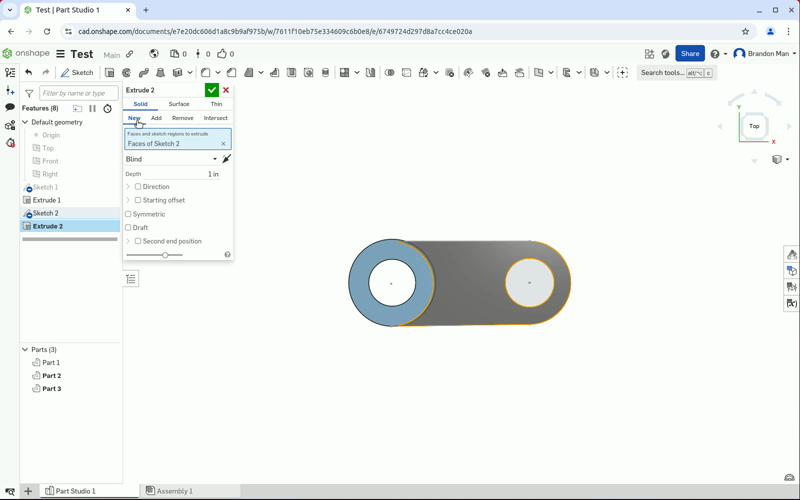
key(tab, 4)
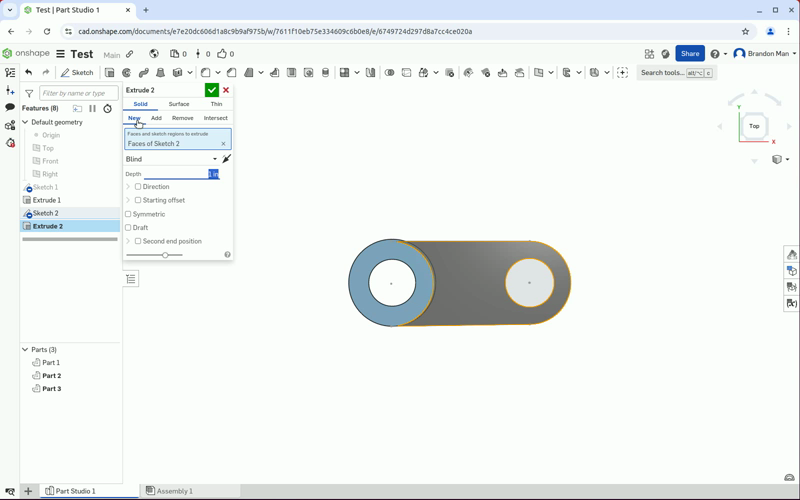
text(7.703)
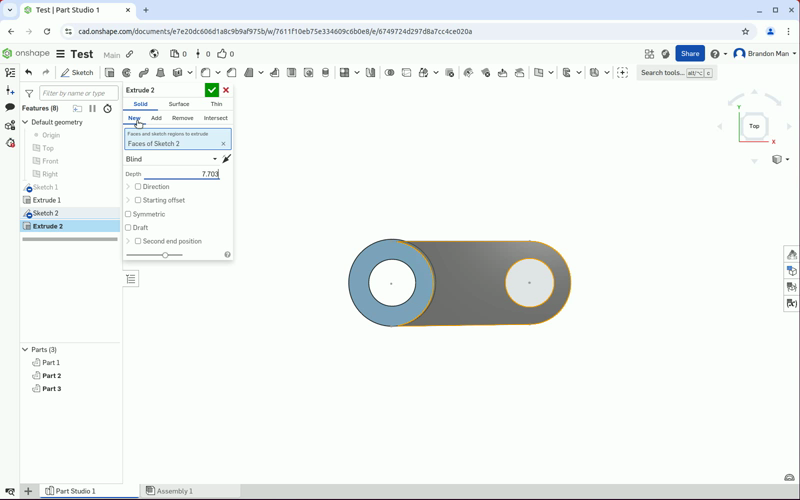
key(enter)
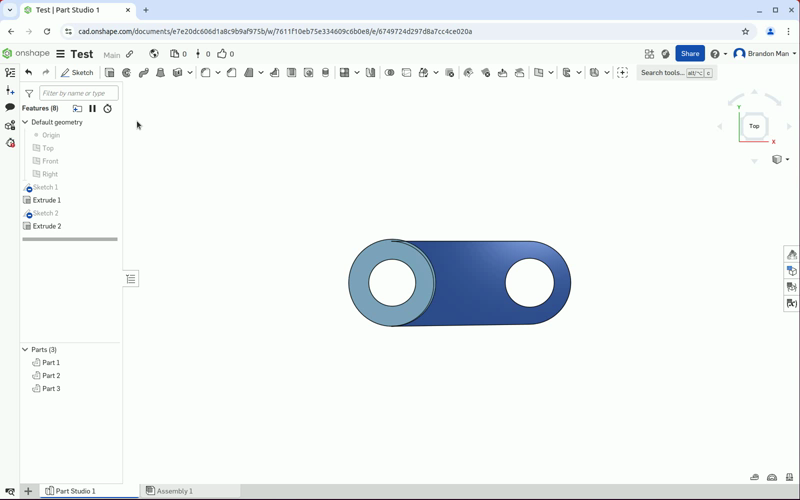
key(shift+h)
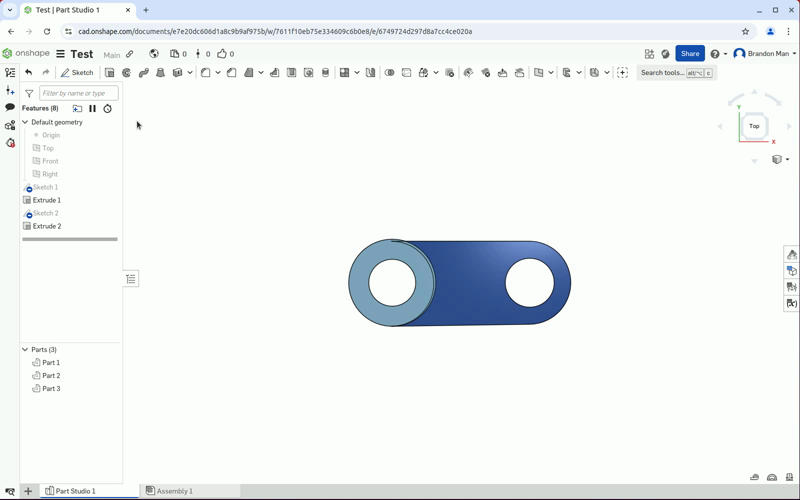
key(shift+h)
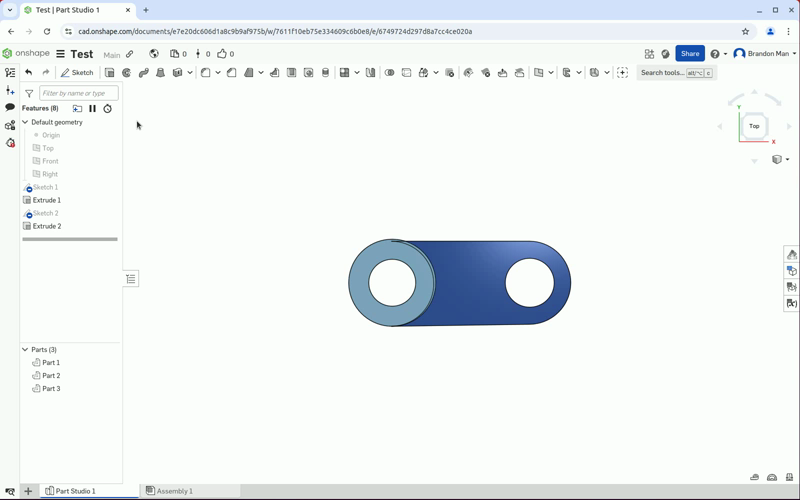
mouse_move(73, 189)
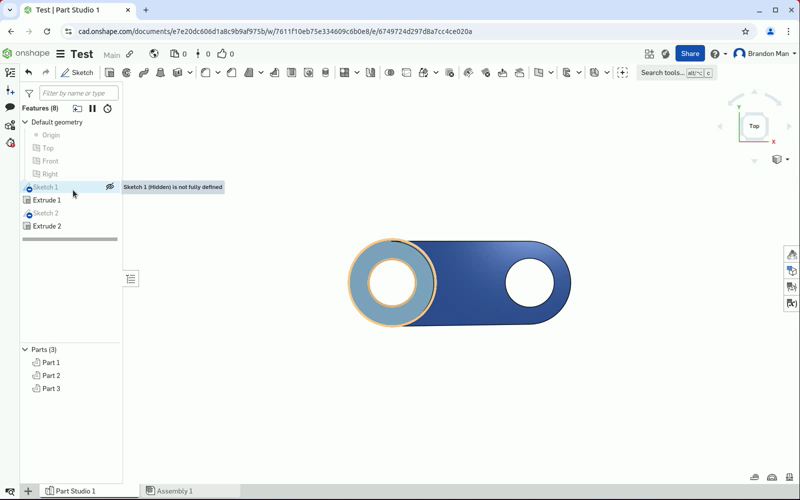
click(73, 189)
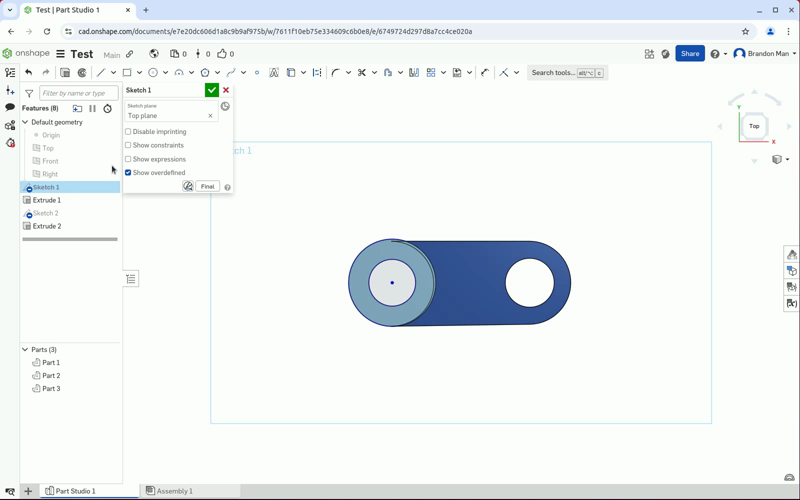
mouse_move(229, 92)
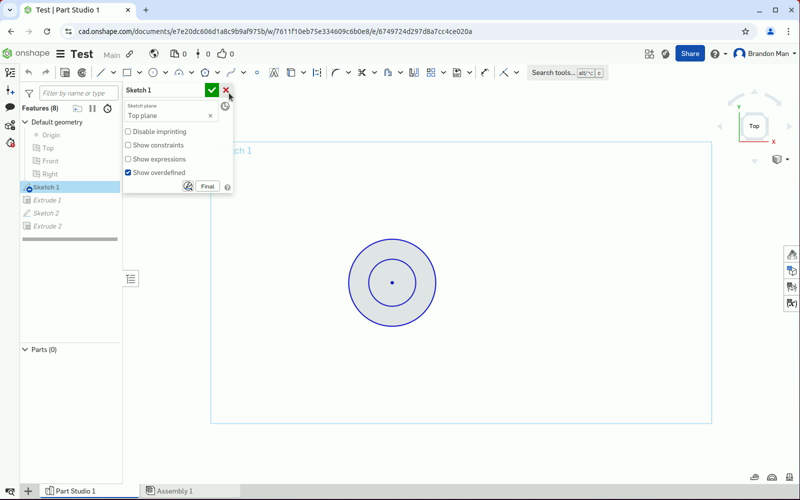
click(229, 92)
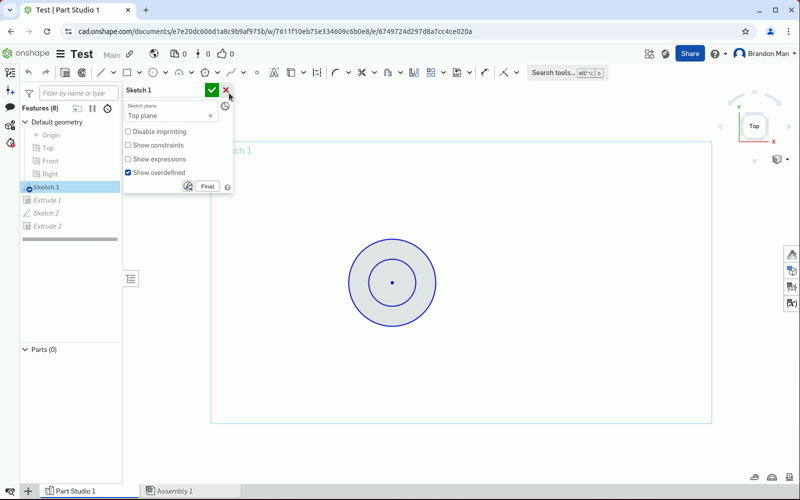
key(shift+s)
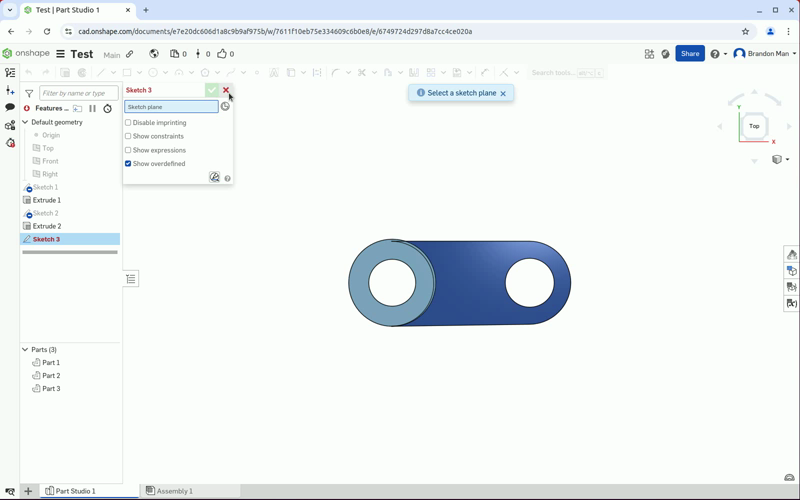
mouse_move(73, 150)
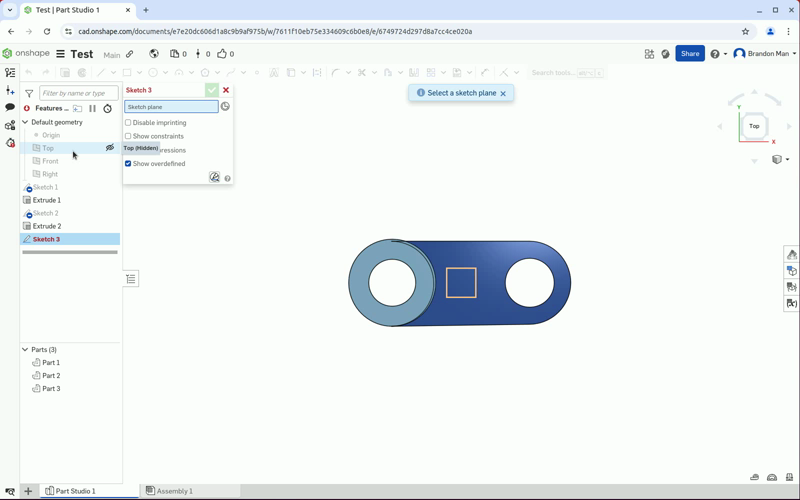
click(73, 150)
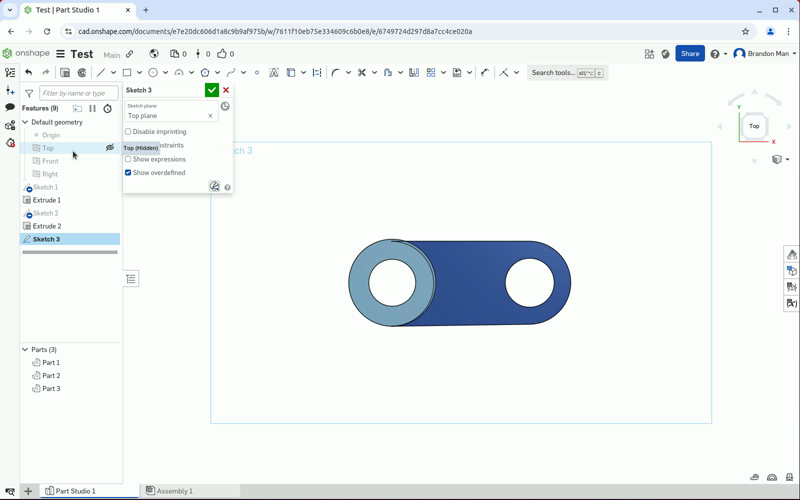
mouse_move(73, 352)
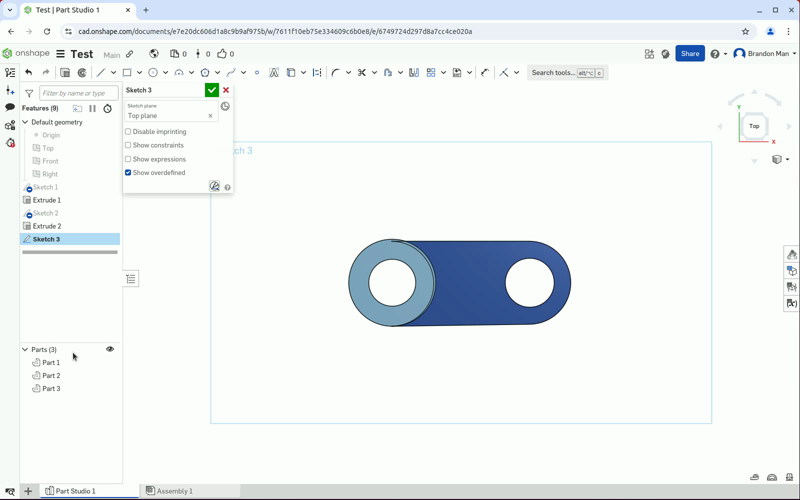
key(y)
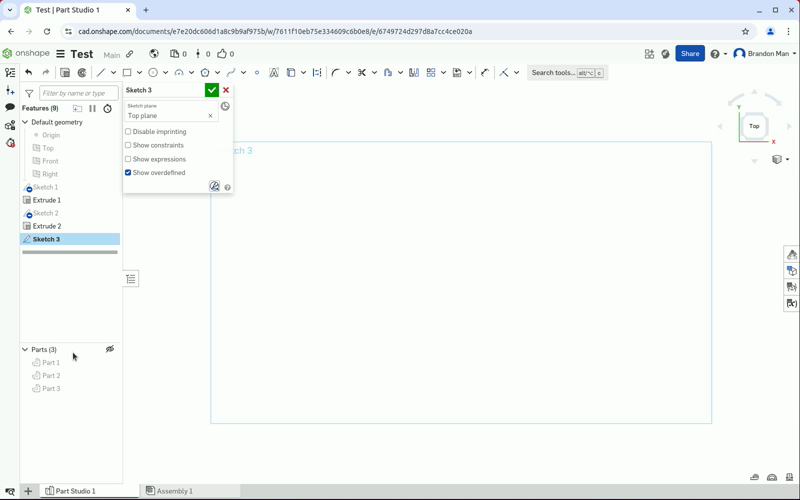
key(c)
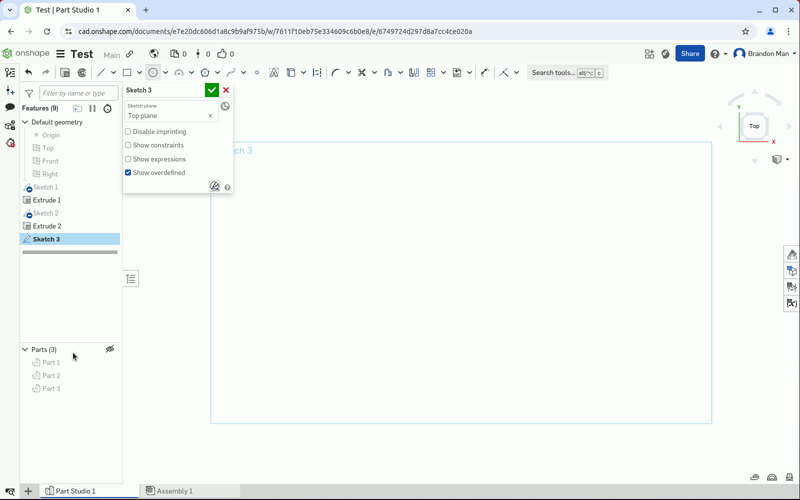
key_down(shift)
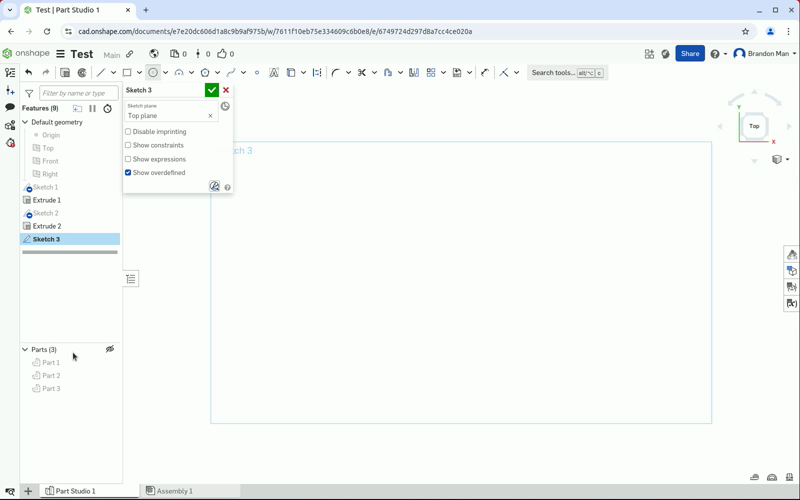
mouse_move(392, 282)
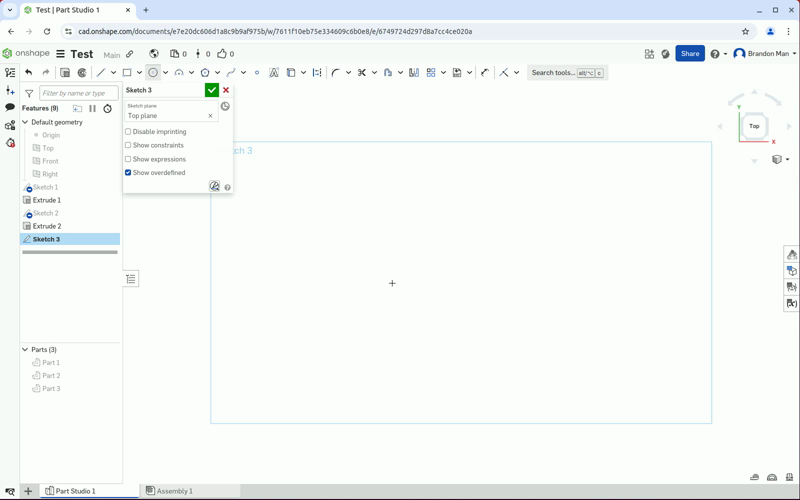
click(392, 282)
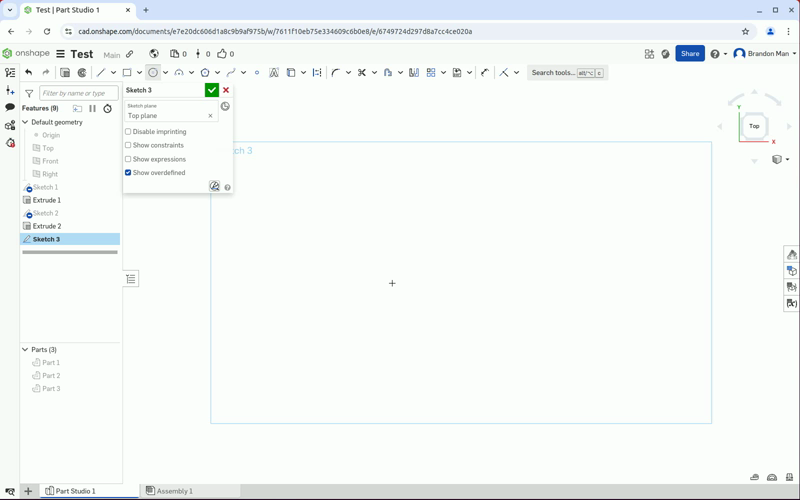
key_up(shift)
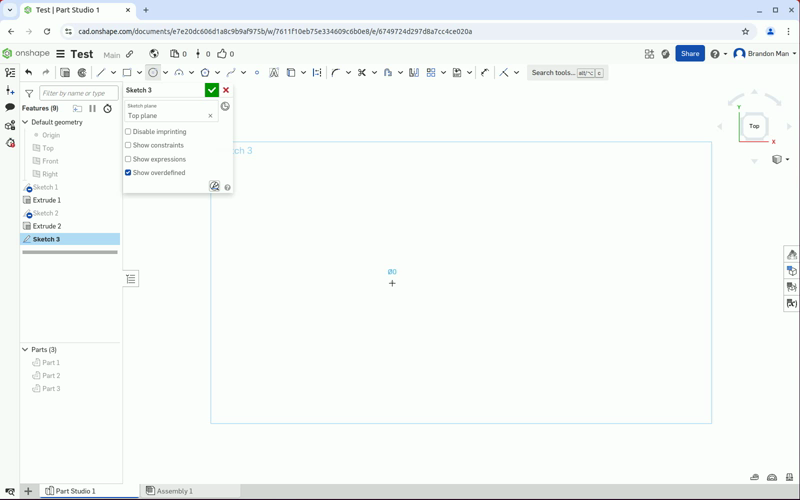
mouse_move(435, 282)
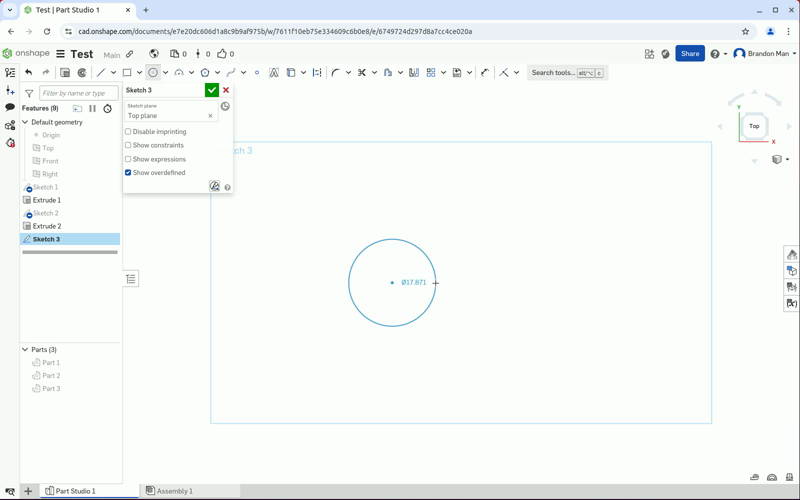
click(435, 282)
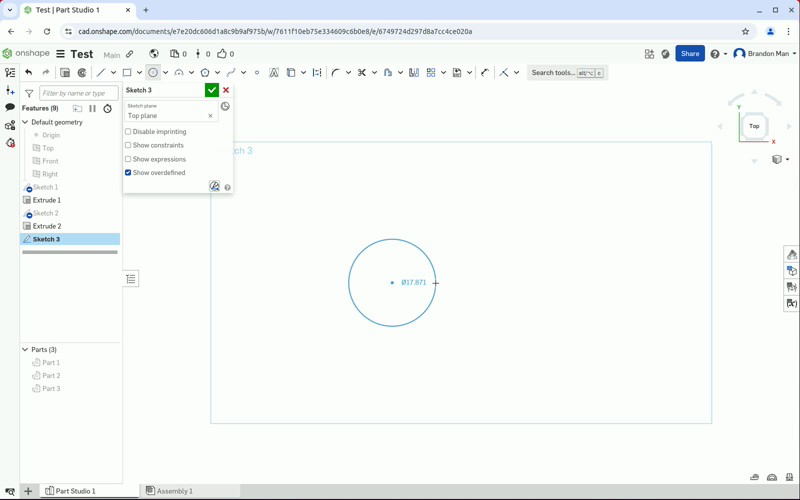
key(esc)
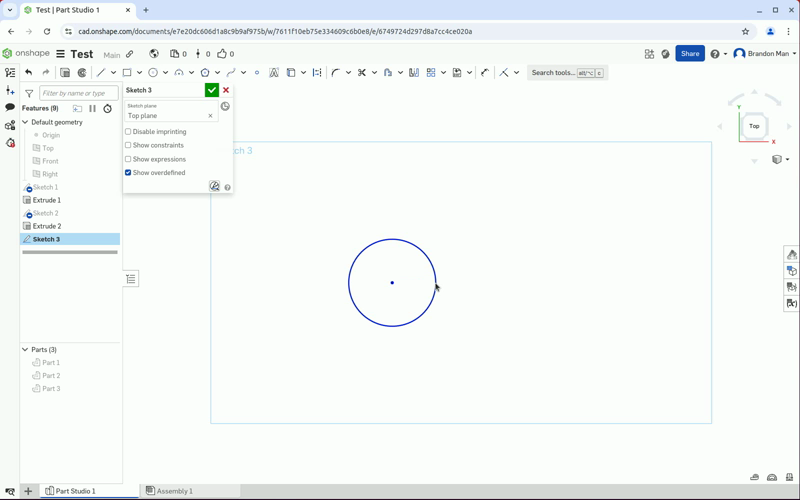
key(c)
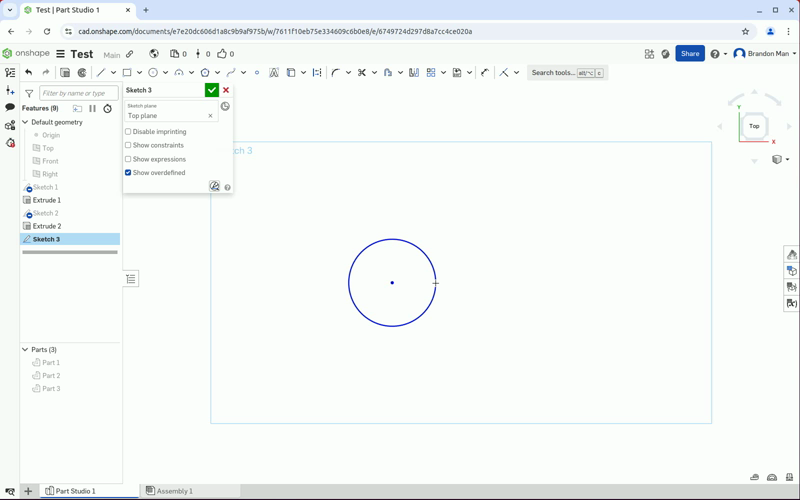
key_down(shift)
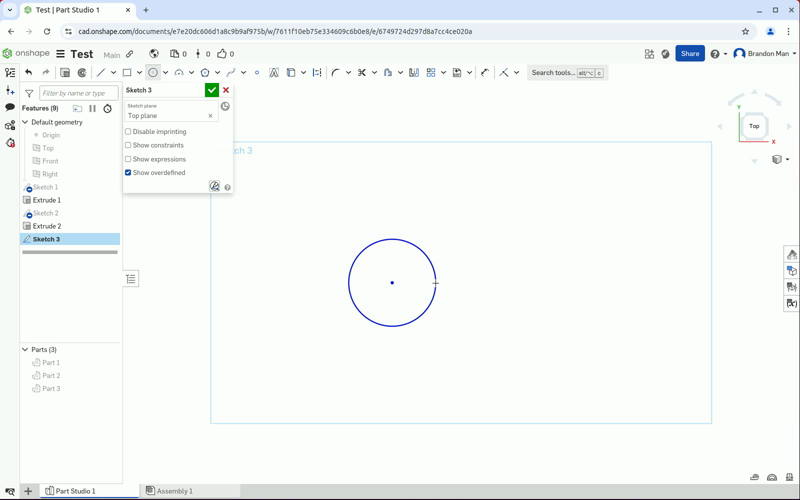
mouse_move(392, 282)
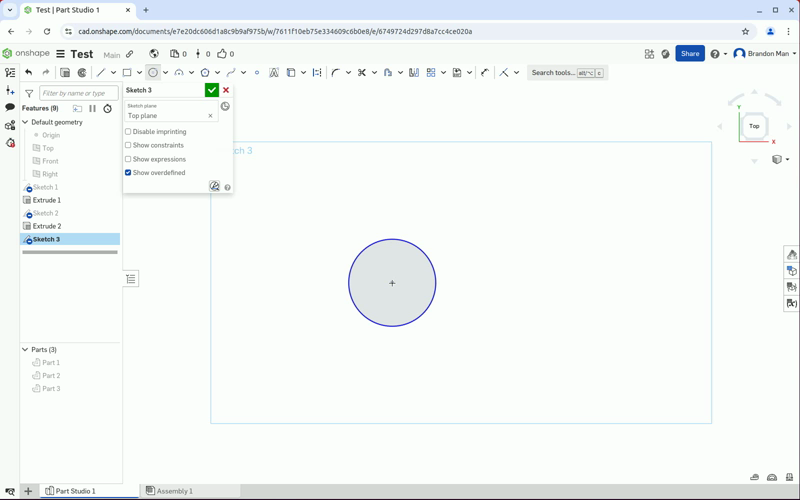
click(392, 282)
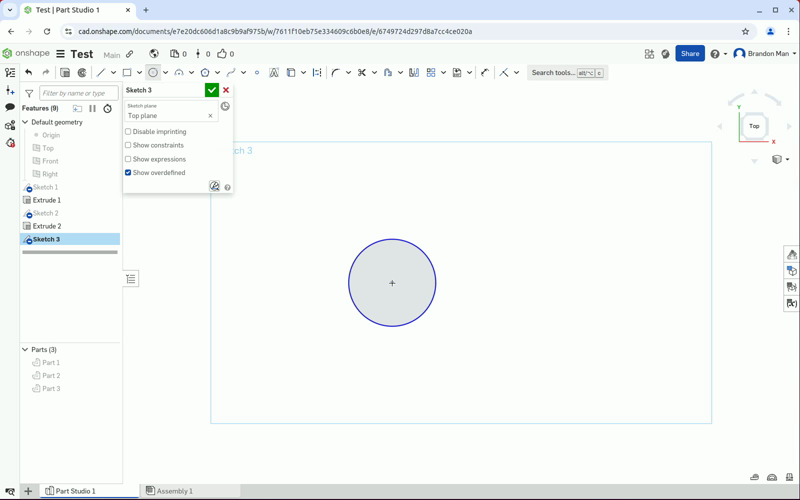
key_up(shift)
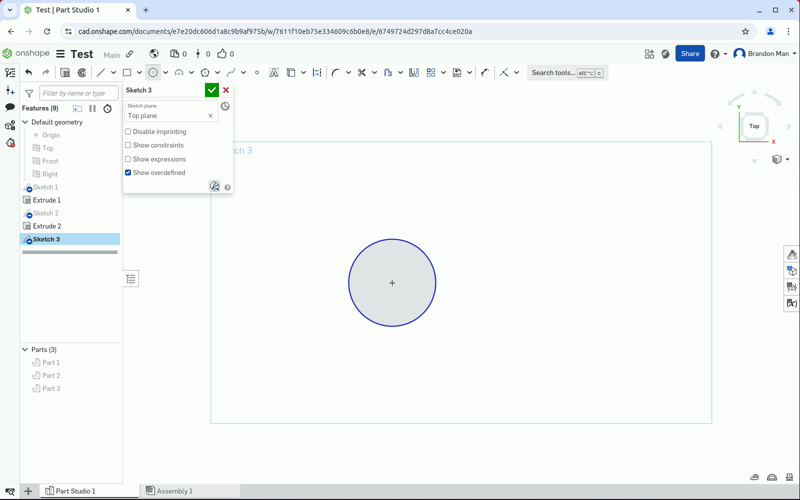
mouse_move(415, 282)
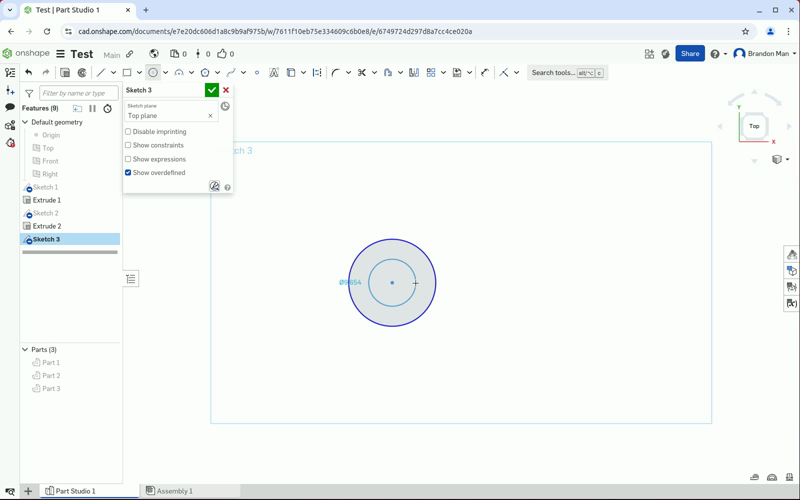
click(415, 282)
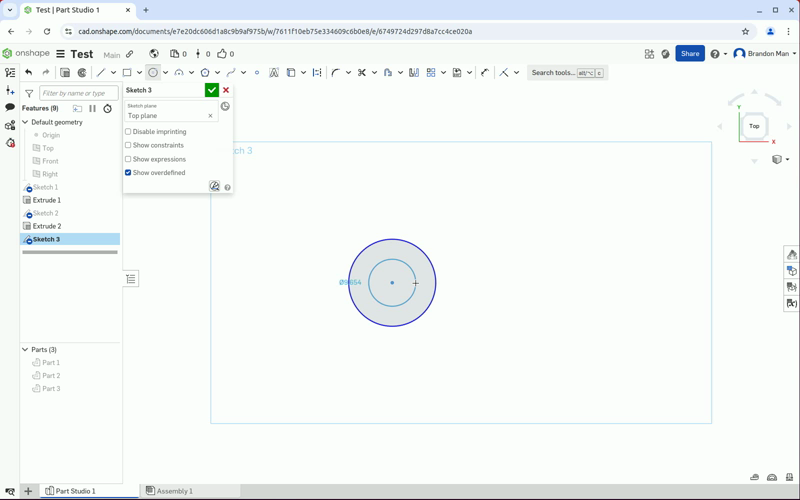
key(esc)
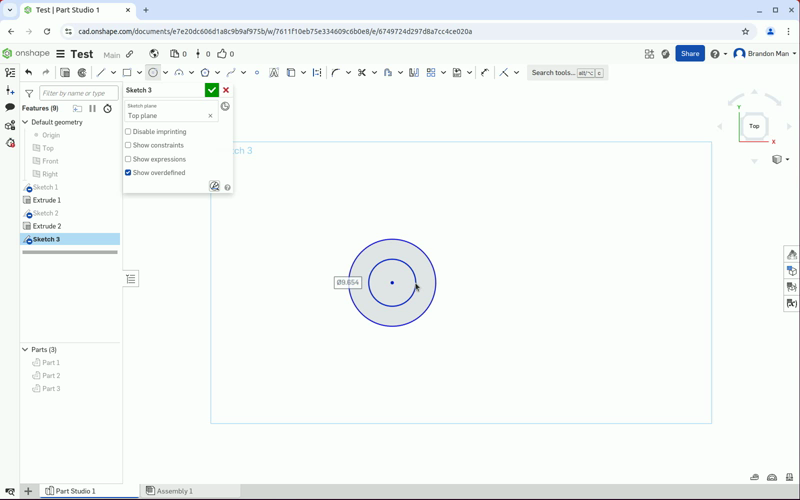
mouse_move(393, 253)
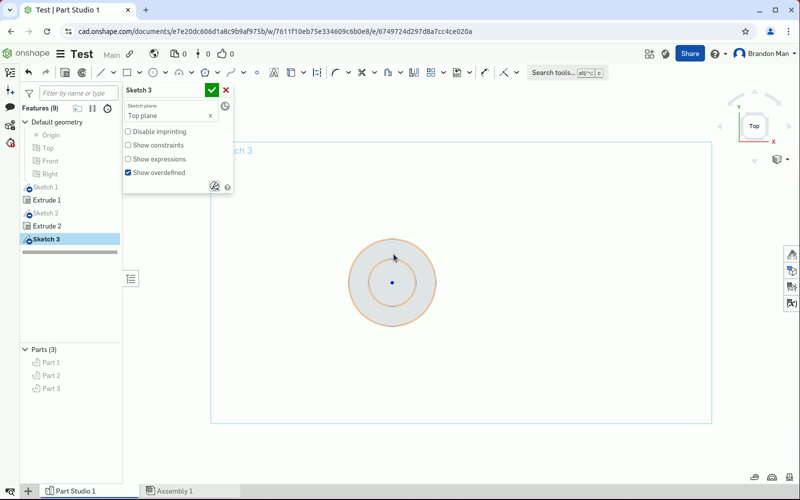
click(393, 253)
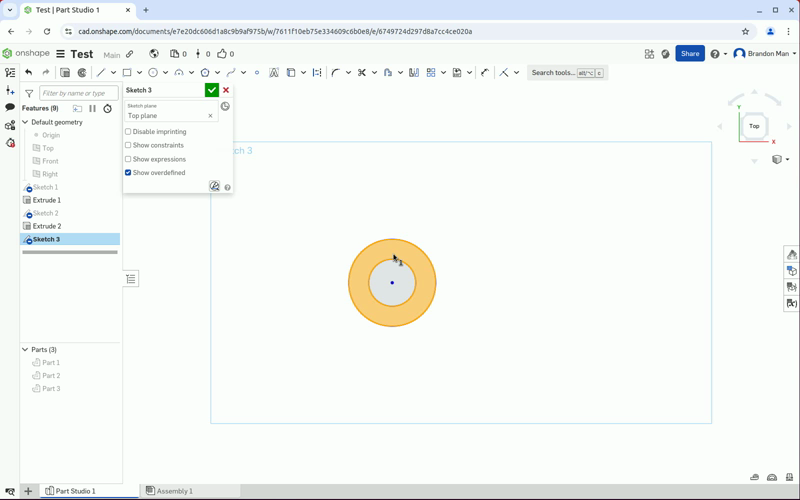
mouse_move(73, 352)
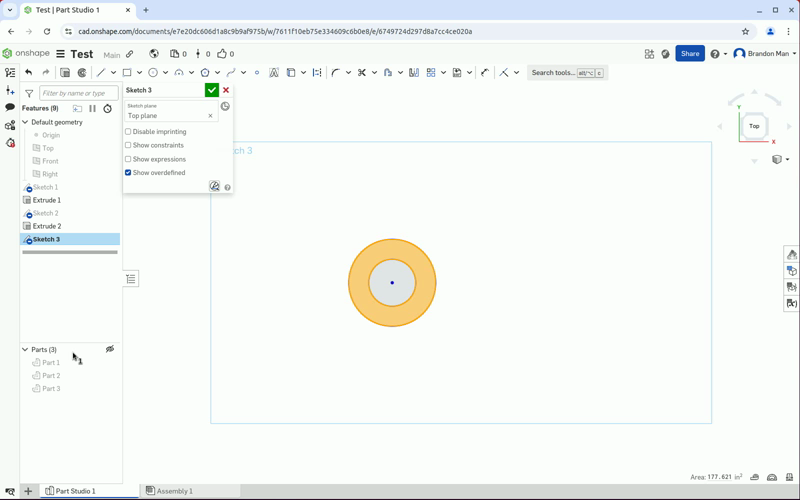
key(shift+y)
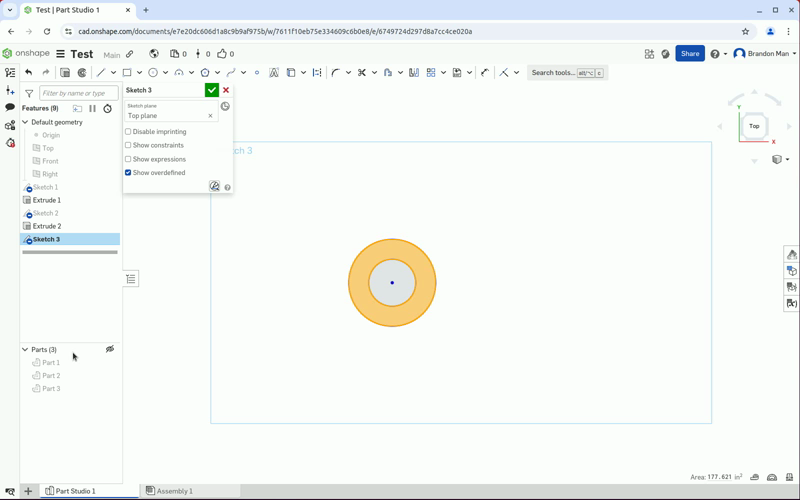
key(shift+e)
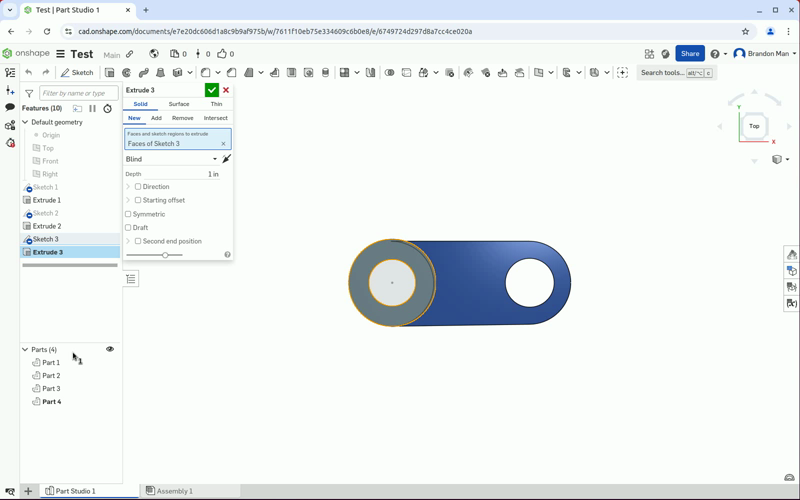
mouse_move(143, 106)
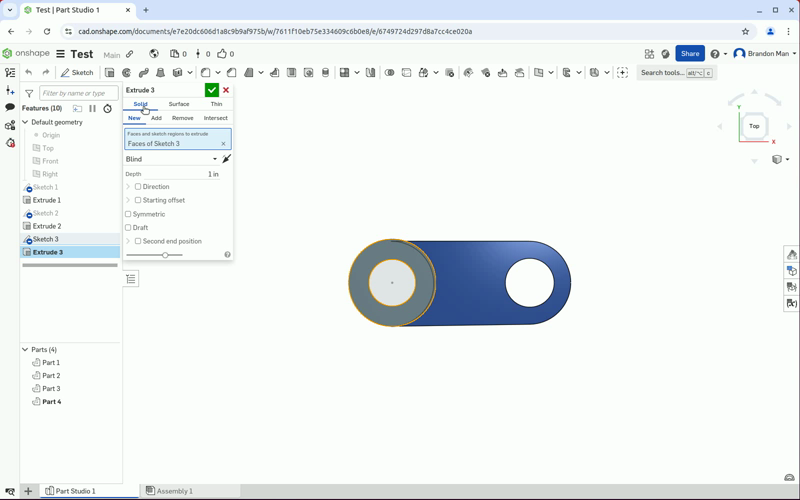
click(143, 106)
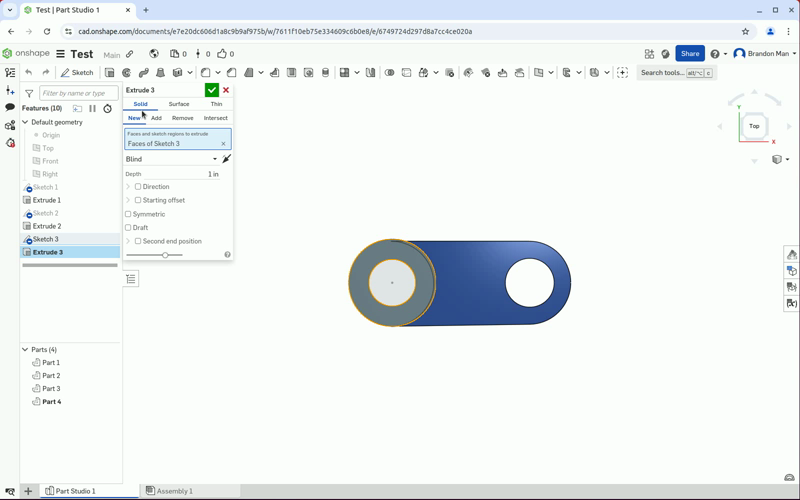
mouse_move(137, 120)
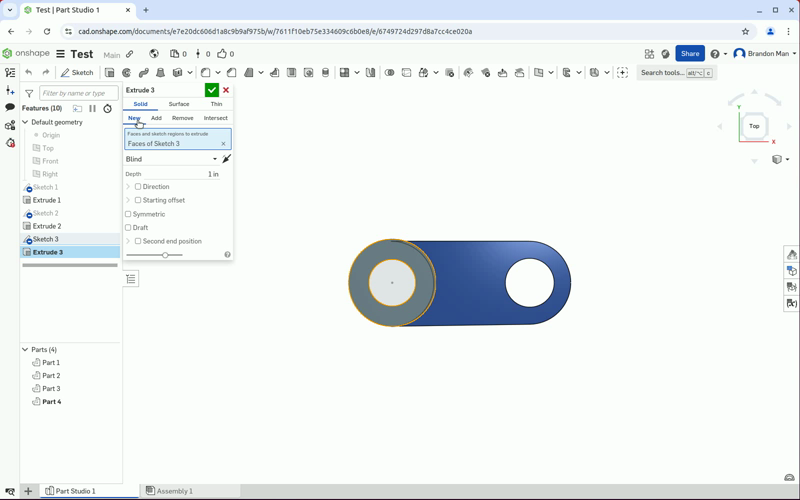
click(137, 120)
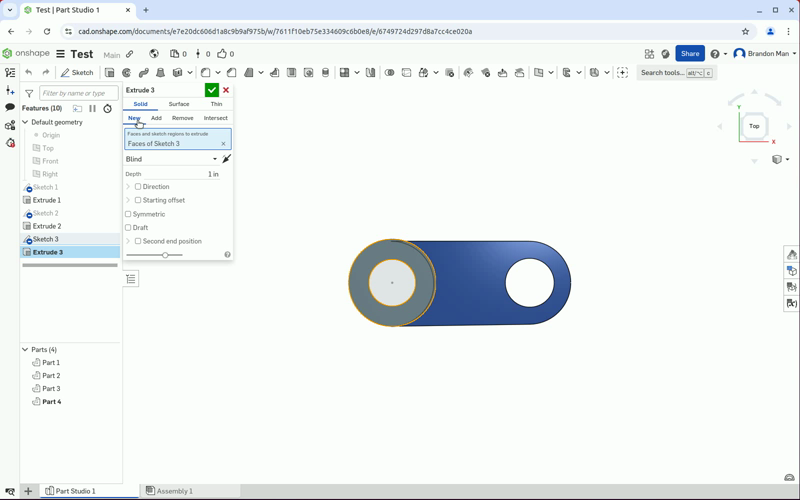
key(tab, 4)
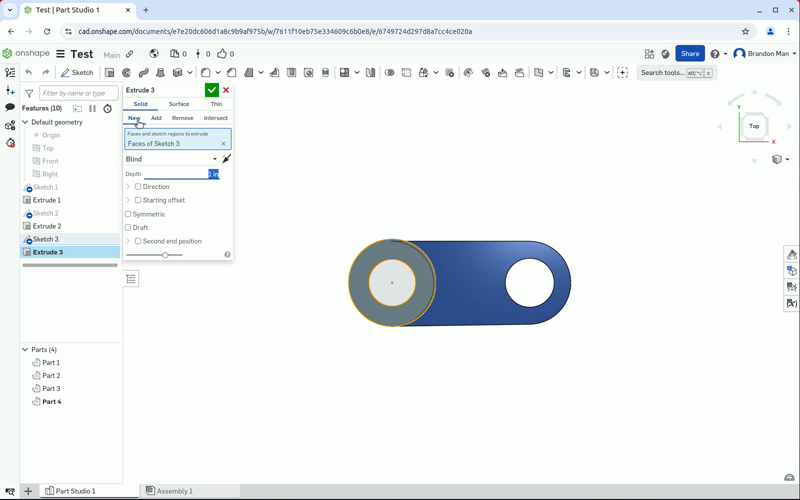
text(15.165)
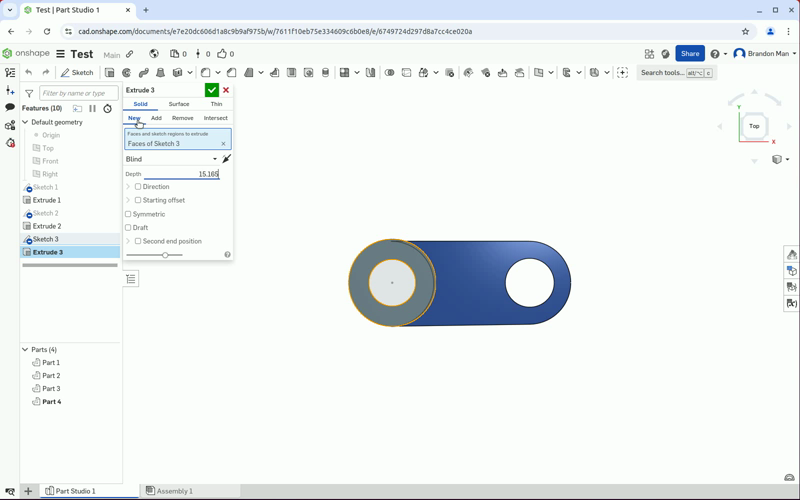
key(enter)
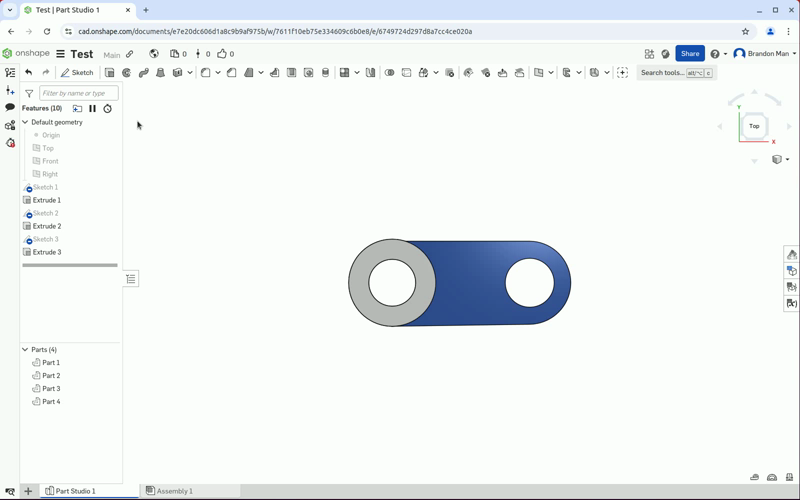
key(shift+h)
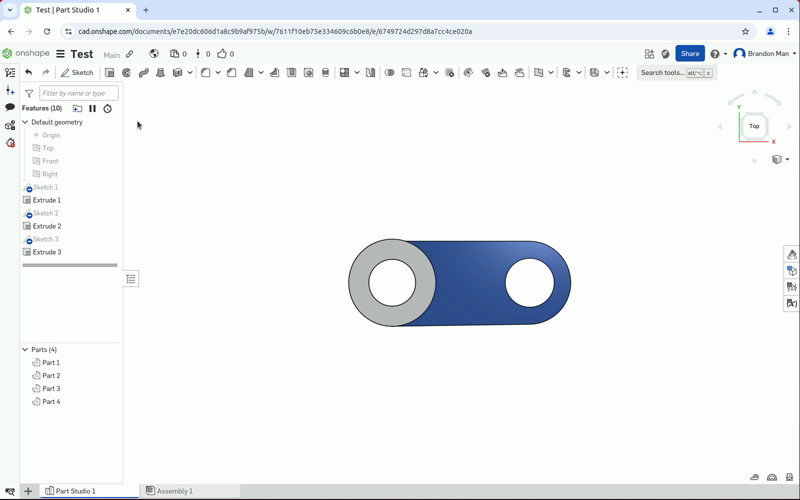
key(shift+h)
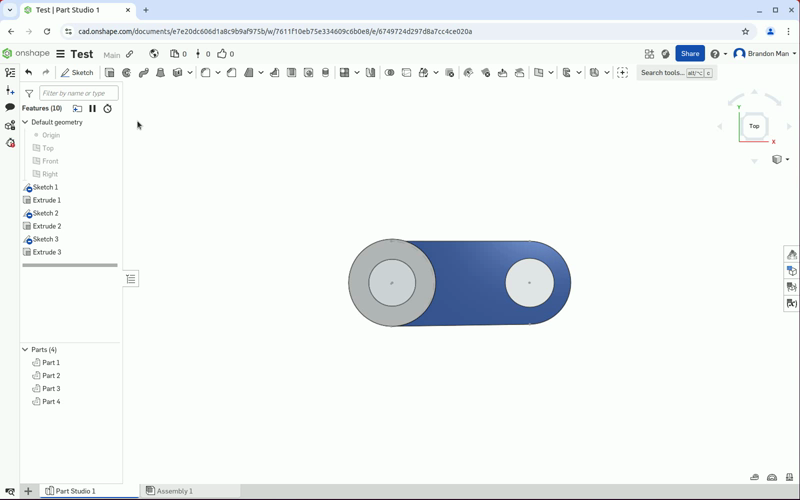
key(shift+7)
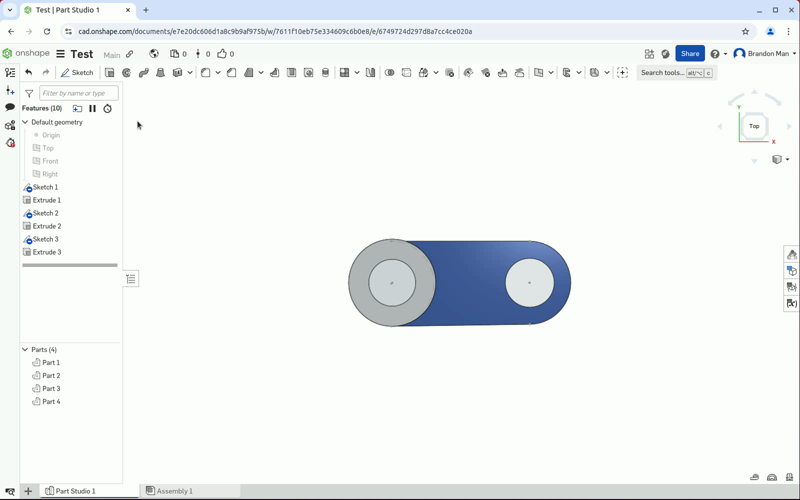
key(up, 3)
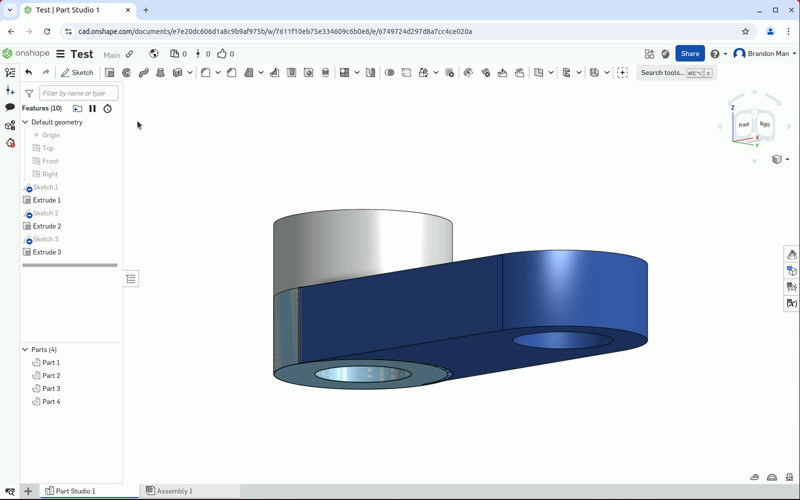
key(left, 3)
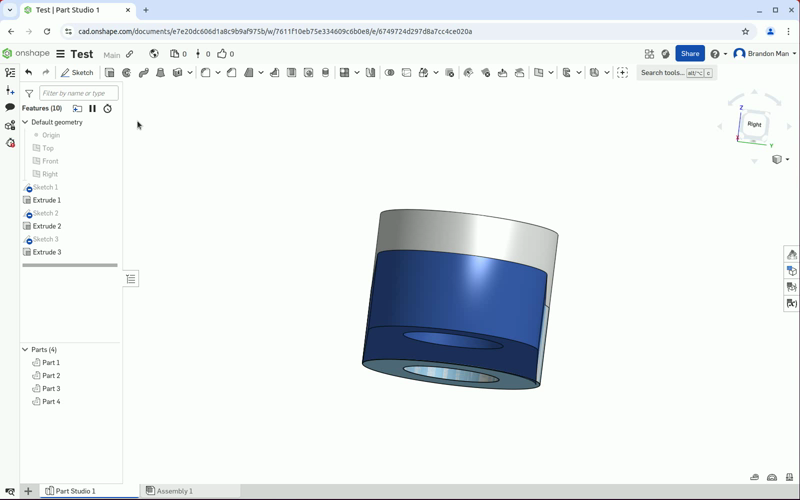
key(right, 3)
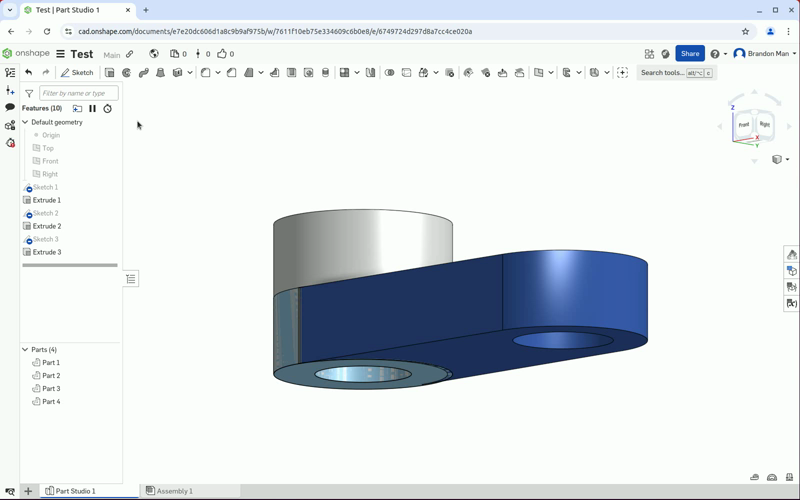
key(down, 3)
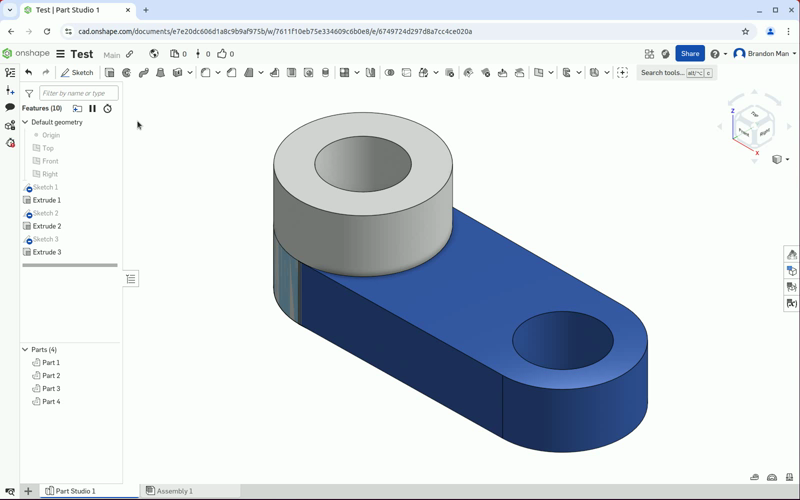
mouse_move(73, 189)
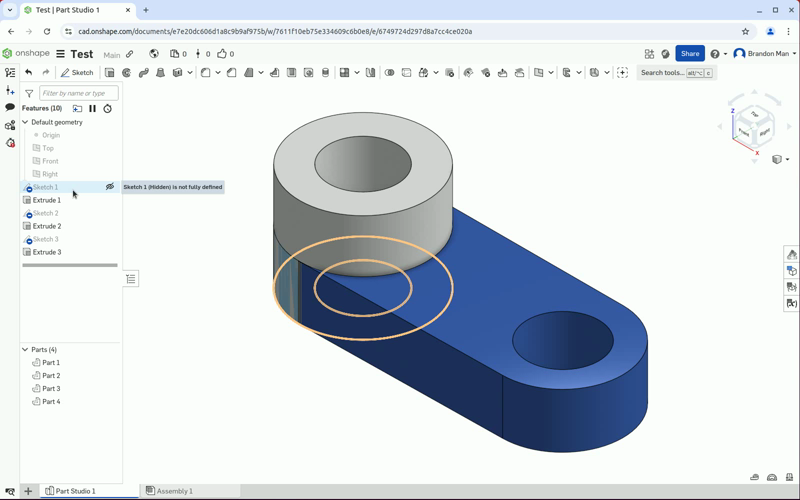
click(73, 189)